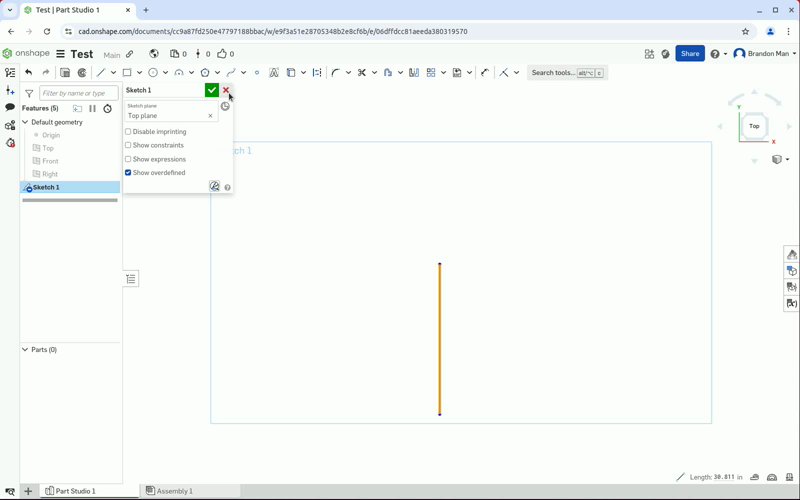
key(shift+h)
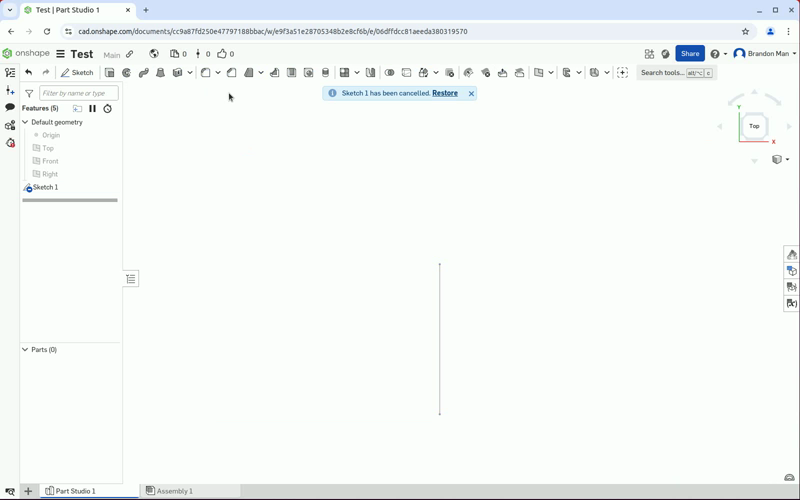
key(shift+s)
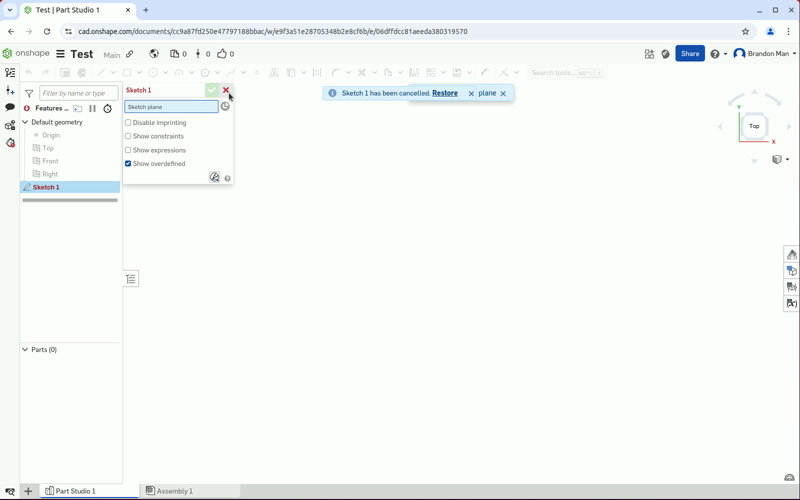
mouse_move(73, 150)
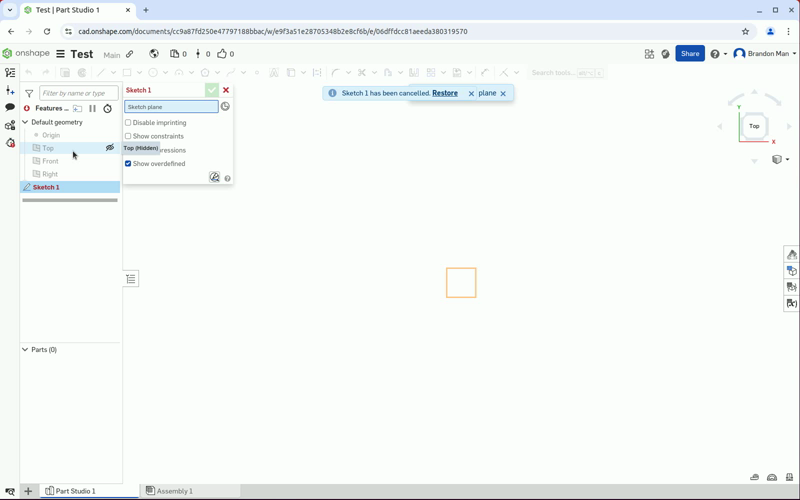
click(73, 150)
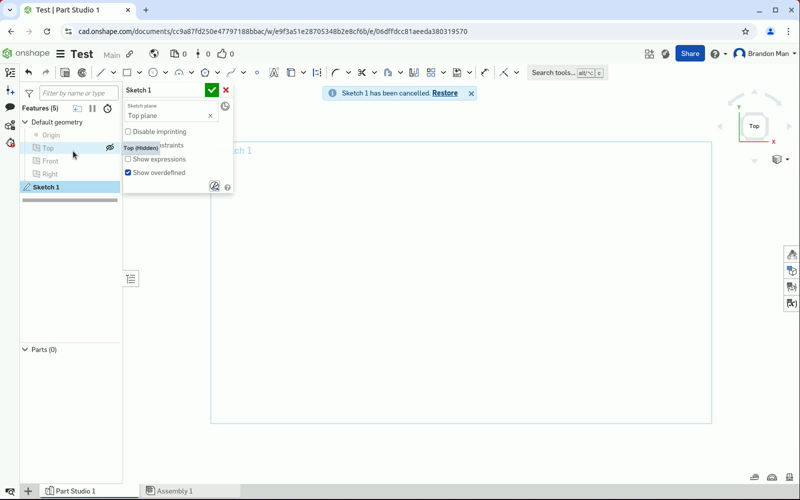
mouse_move(73, 352)
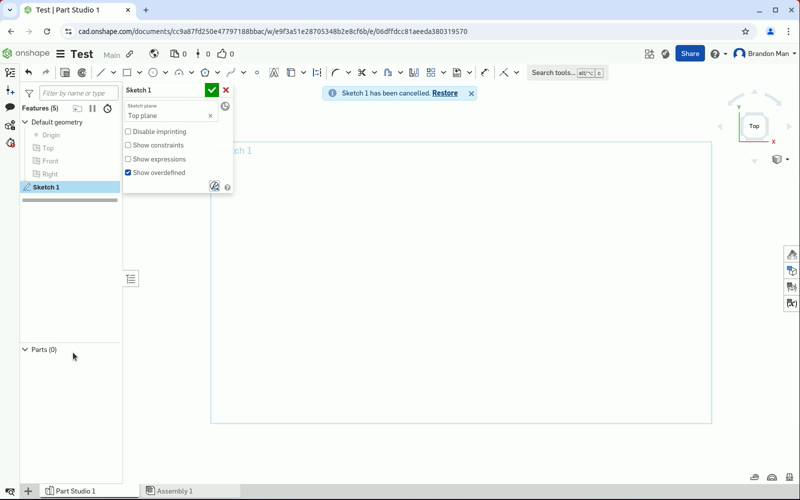
key(y)
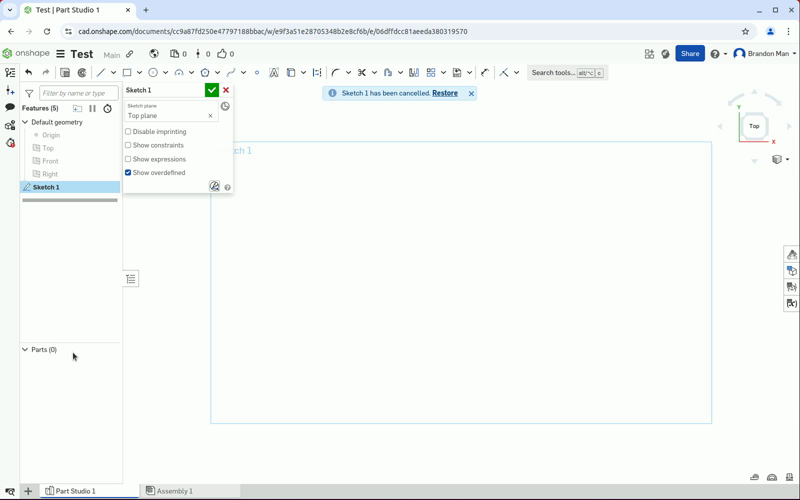
key(a)
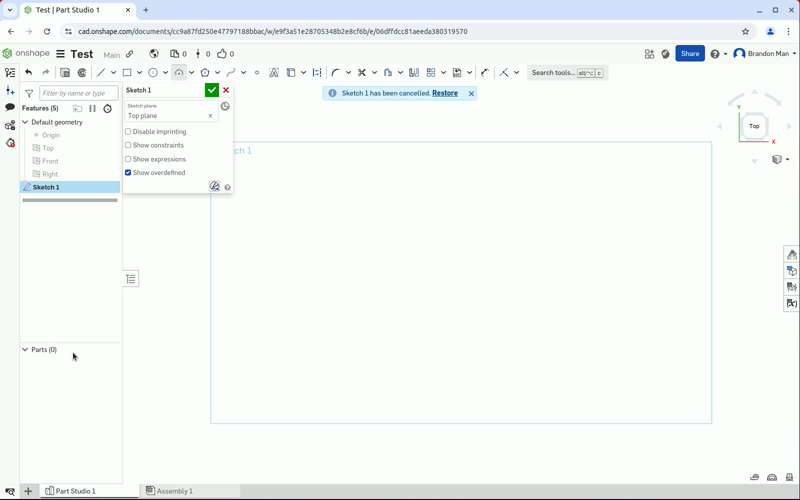
key_down(shift)
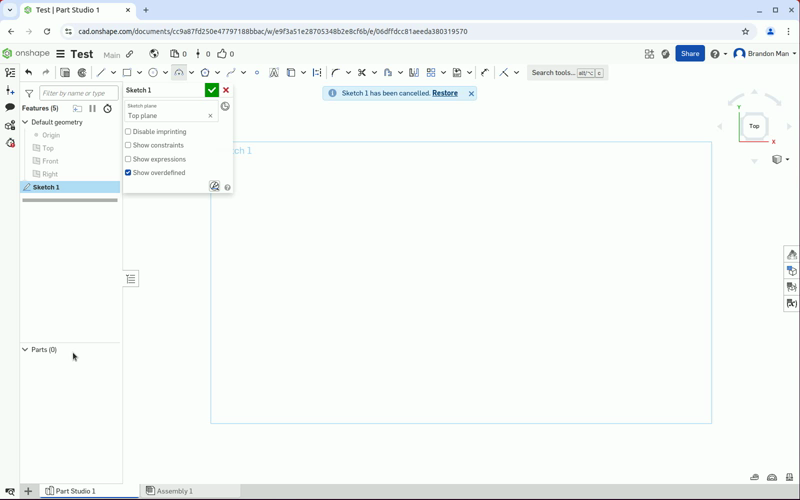
mouse_move(535, 326)
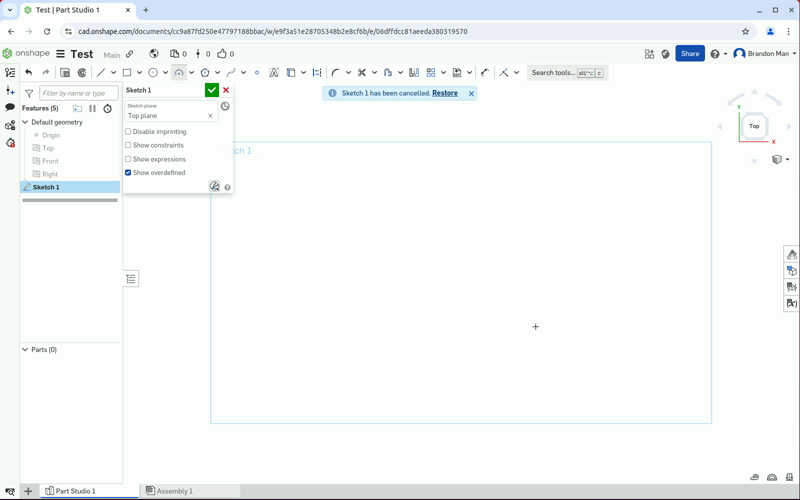
click(535, 326)
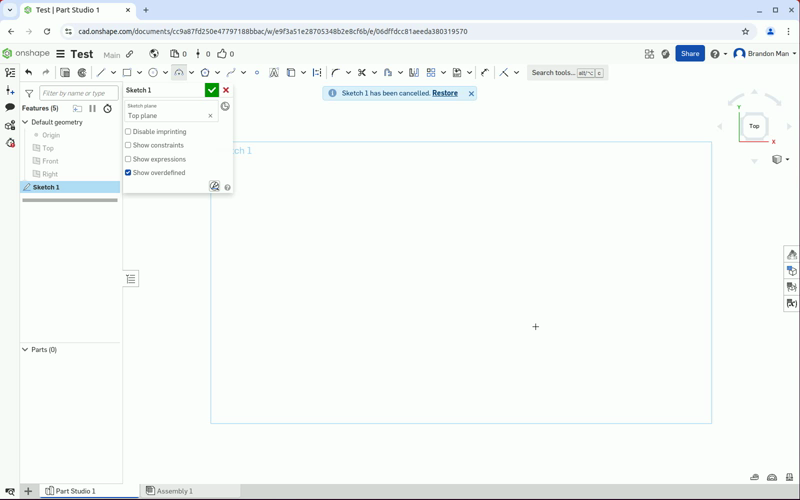
key_up(shift)
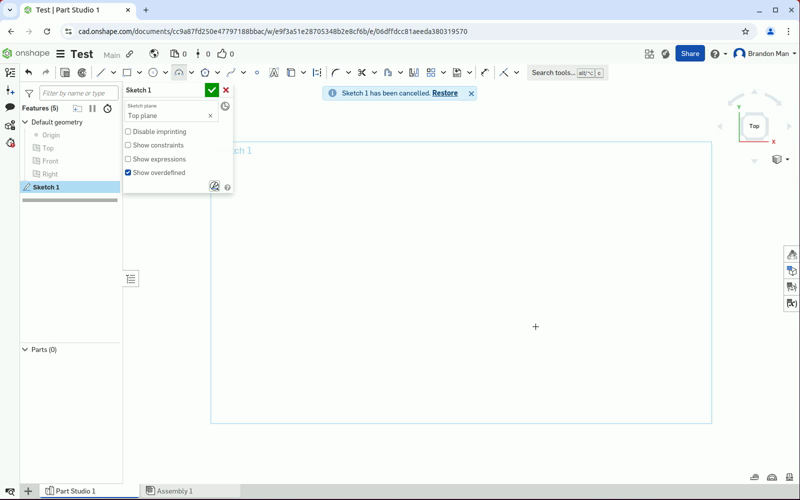
key_down(shift)
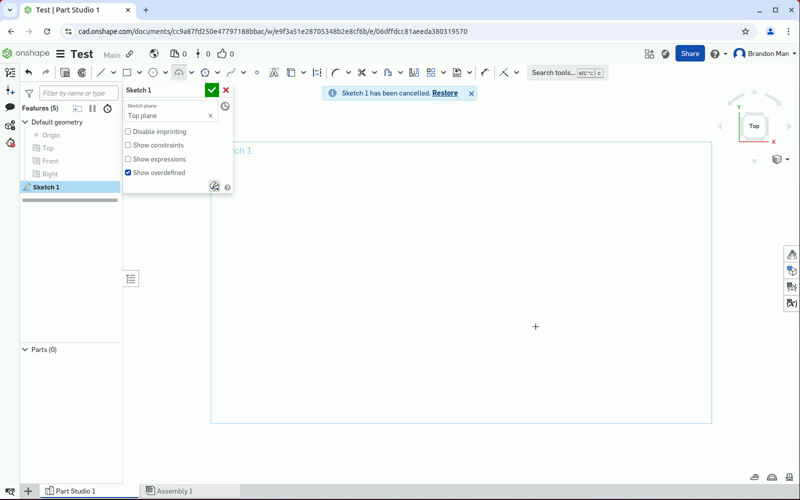
mouse_move(546, 329)
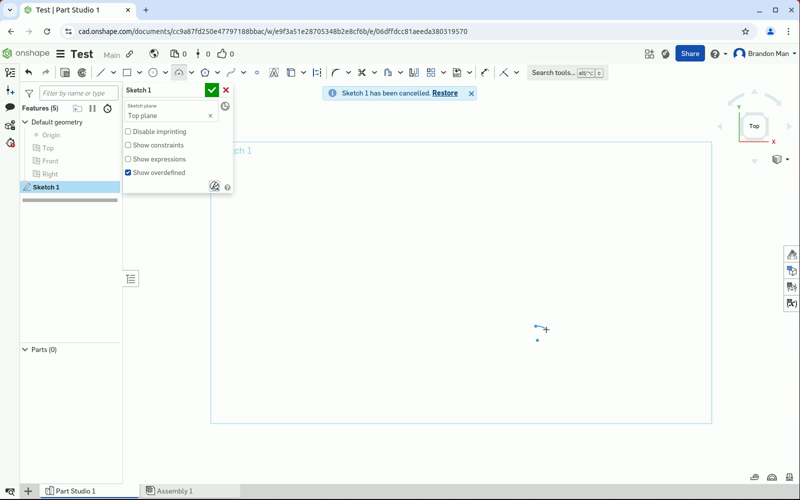
click(546, 329)
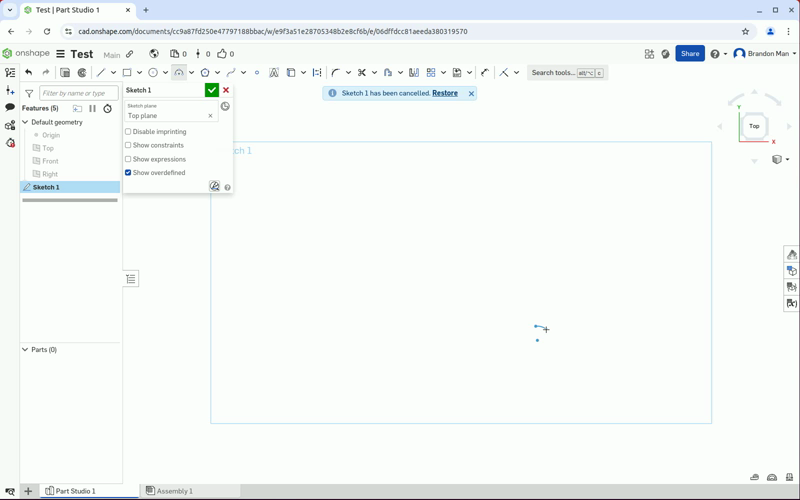
mouse_move(540, 328)
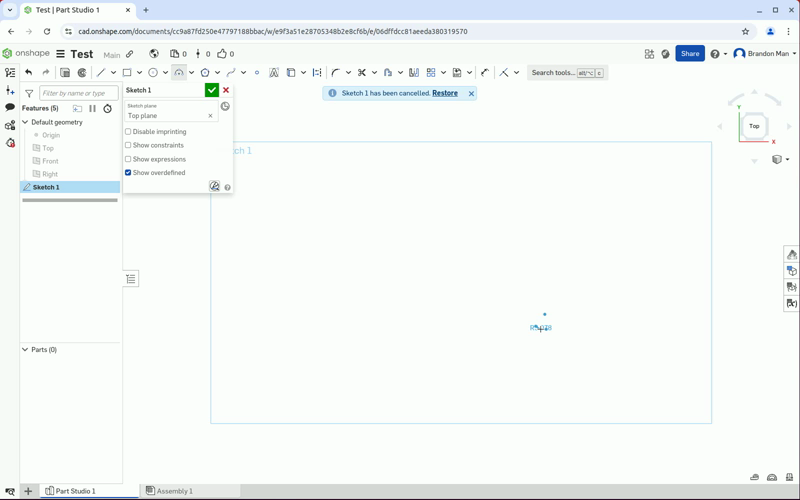
click(540, 328)
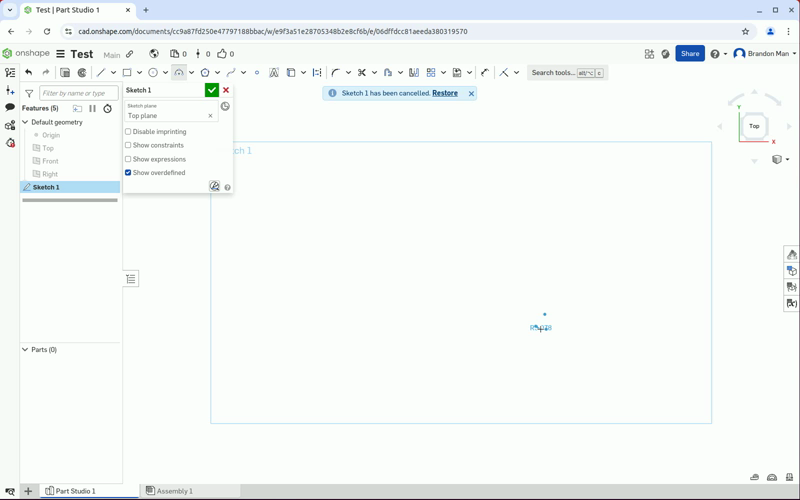
key_up(shift)
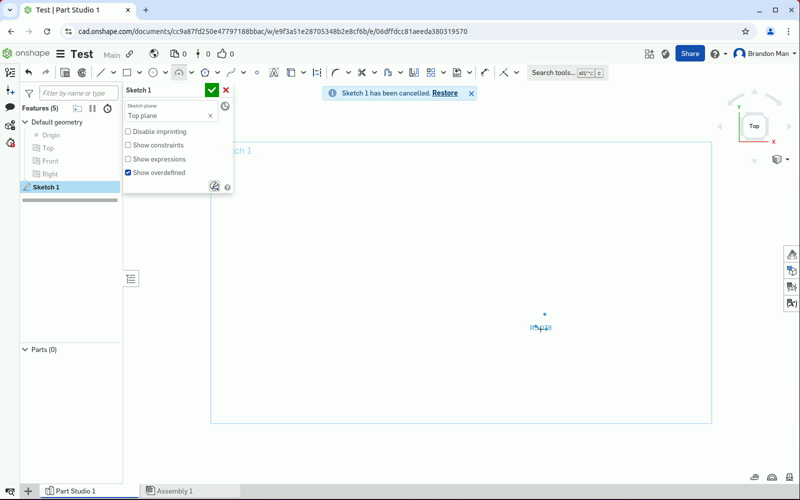
mouse_move(546, 329)
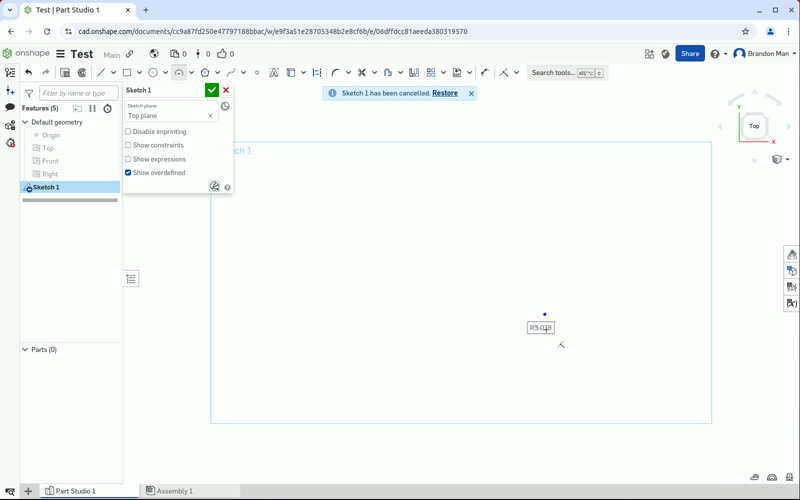
click(546, 329)
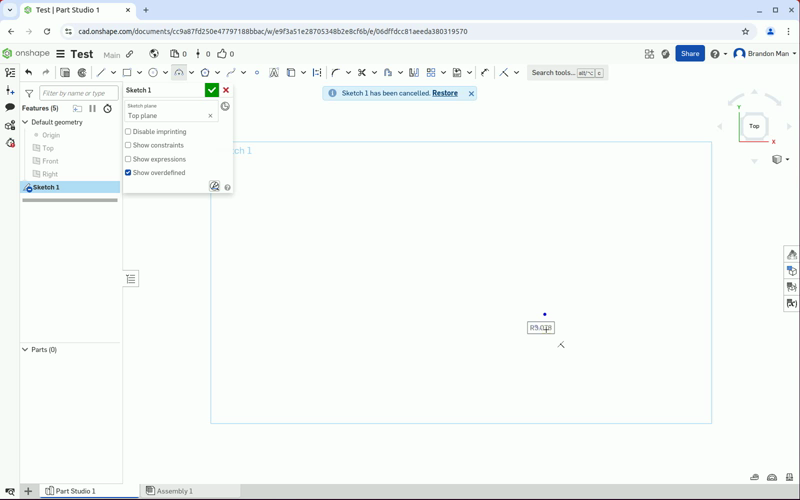
mouse_move(535, 326)
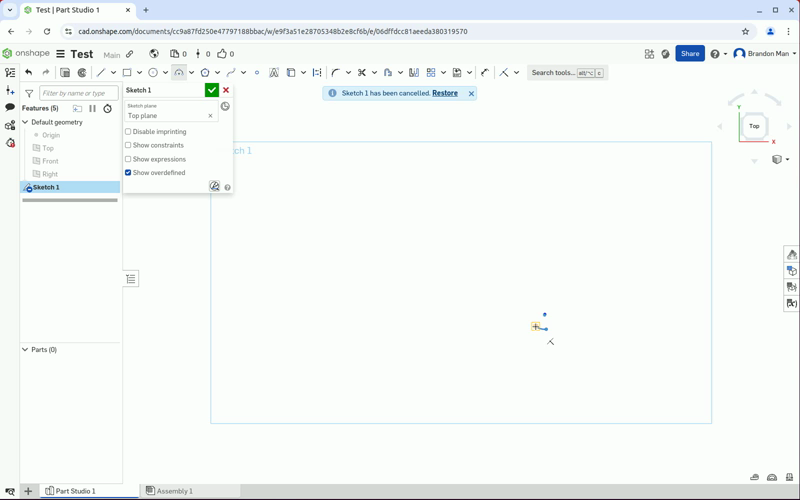
click(535, 326)
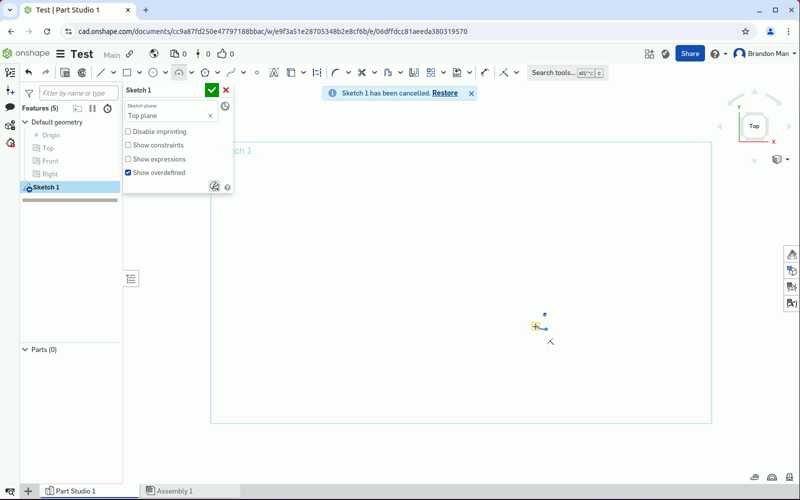
key_down(shift)
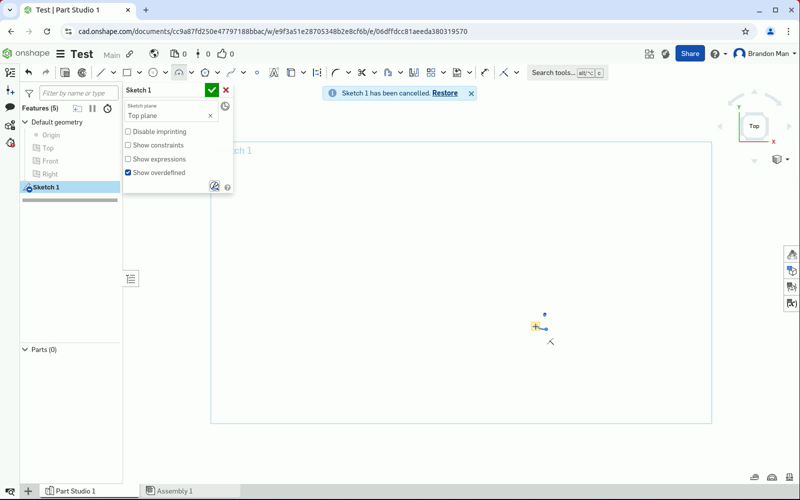
mouse_move(540, 327)
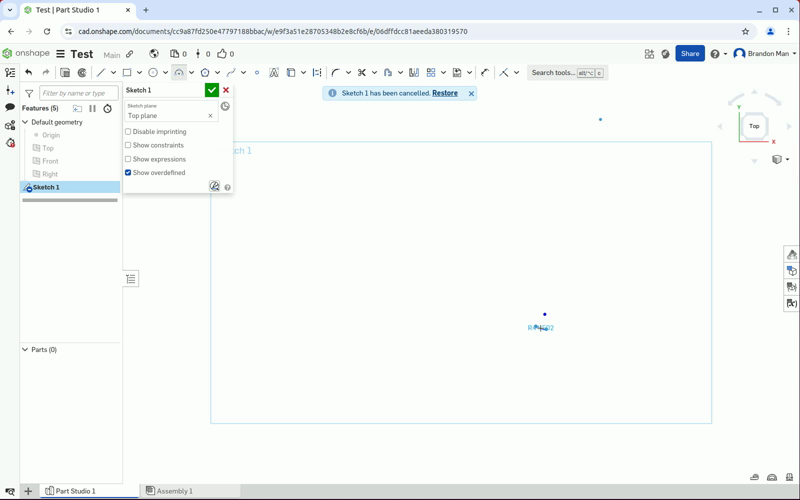
scroll(6)
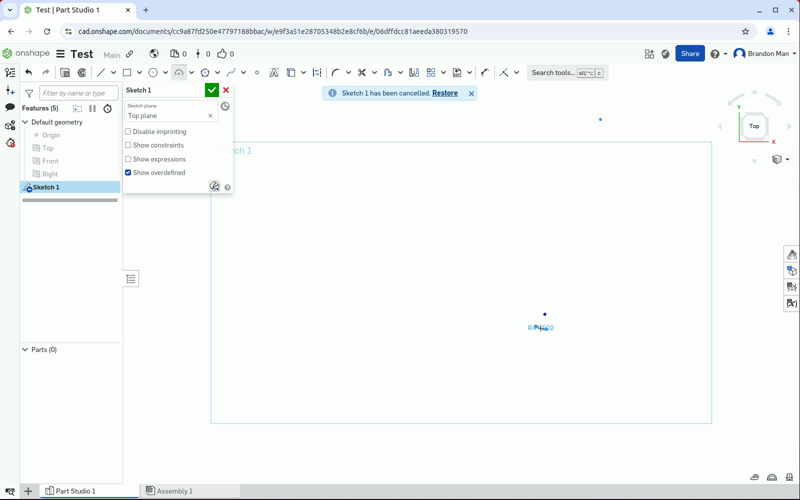
scroll(6)
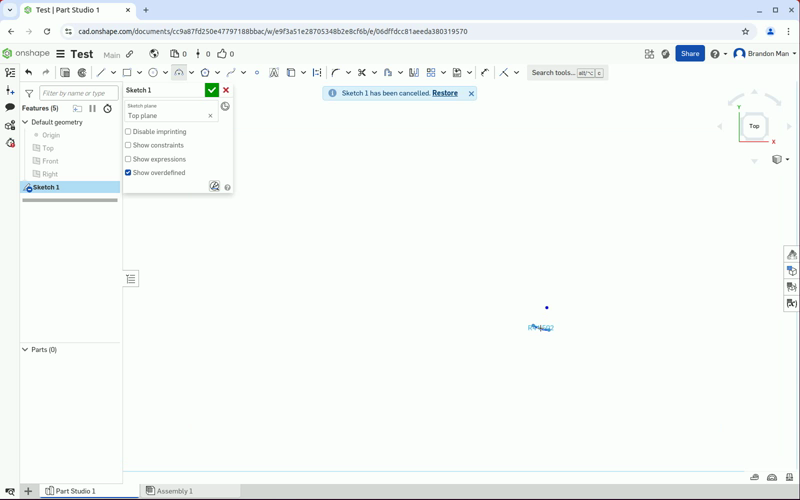
scroll(6)
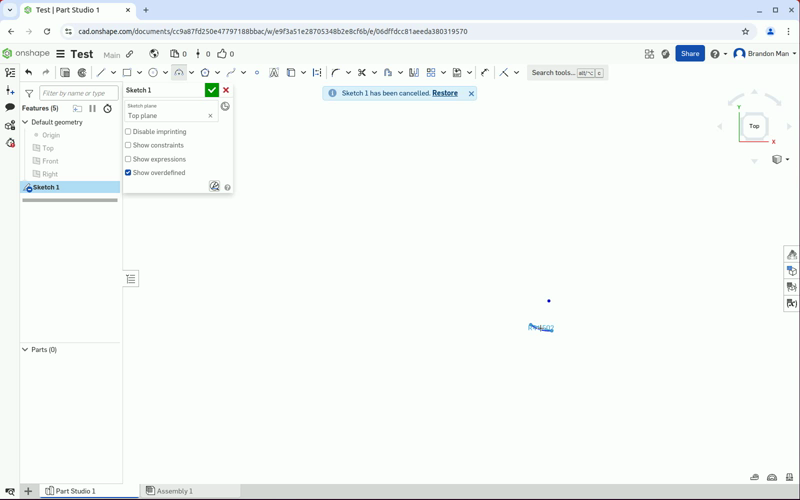
scroll(6)
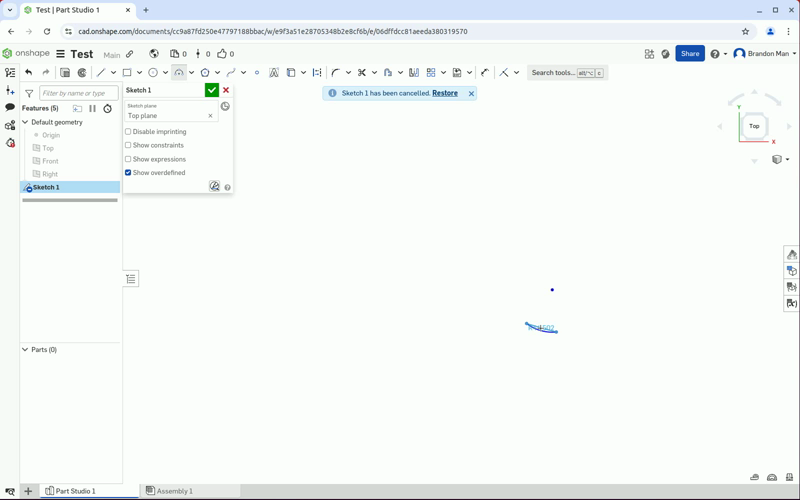
scroll(6)
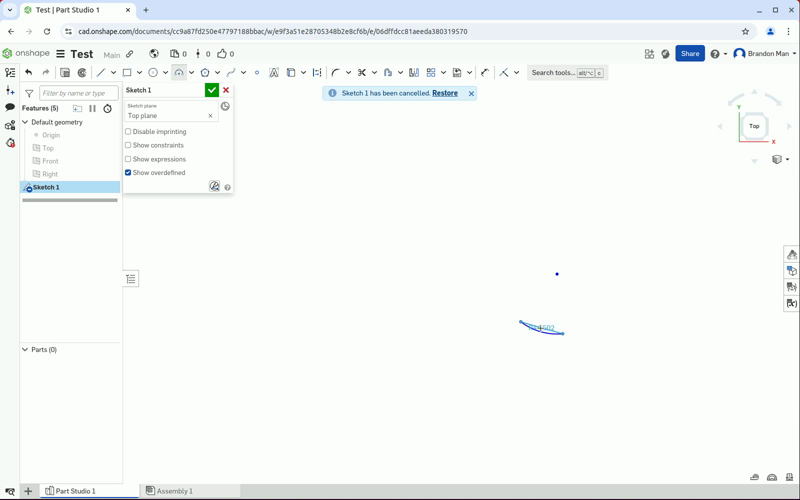
scroll(6)
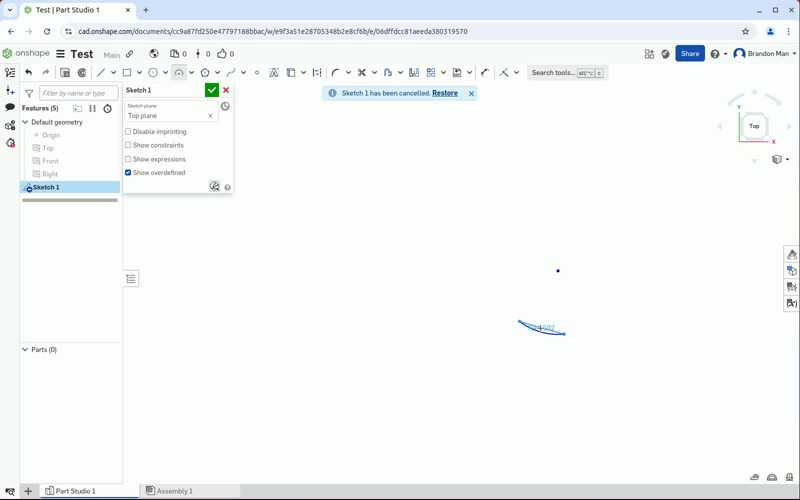
scroll(6)
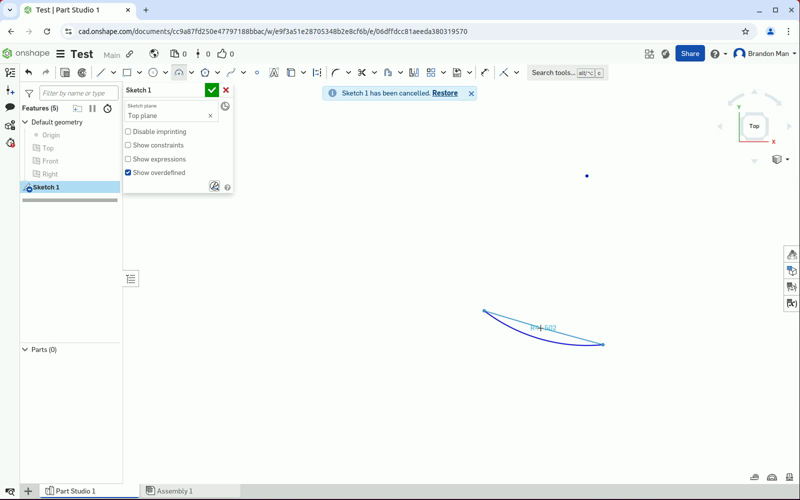
click(540, 327)
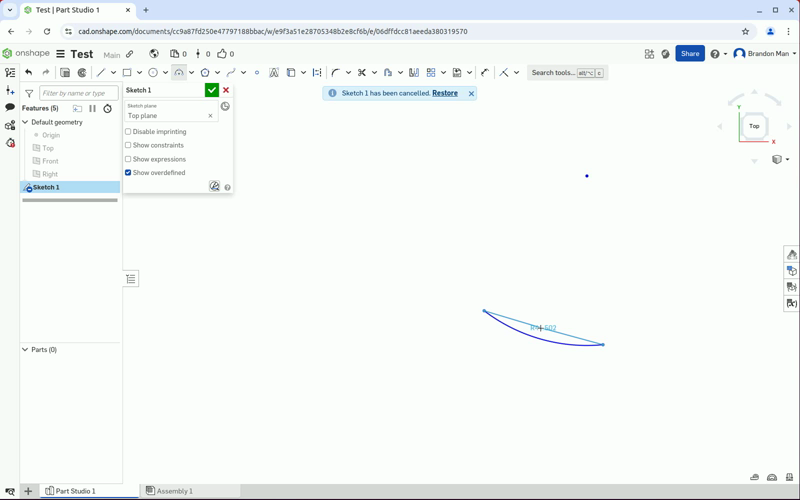
scroll(-6)
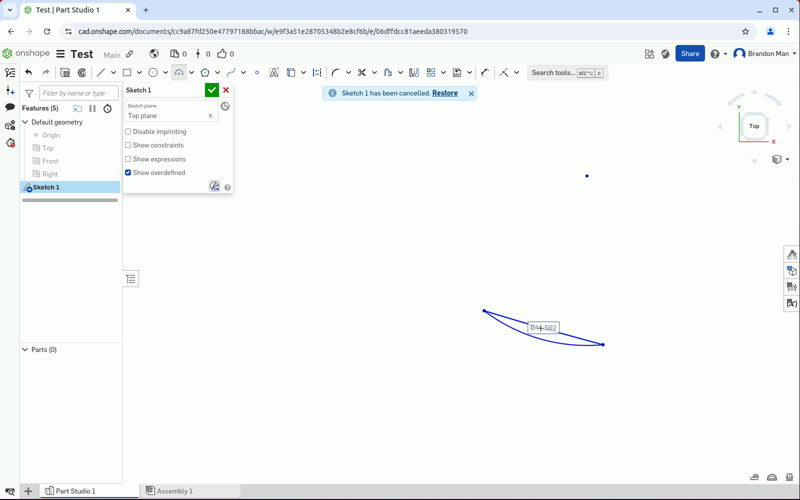
scroll(-6)
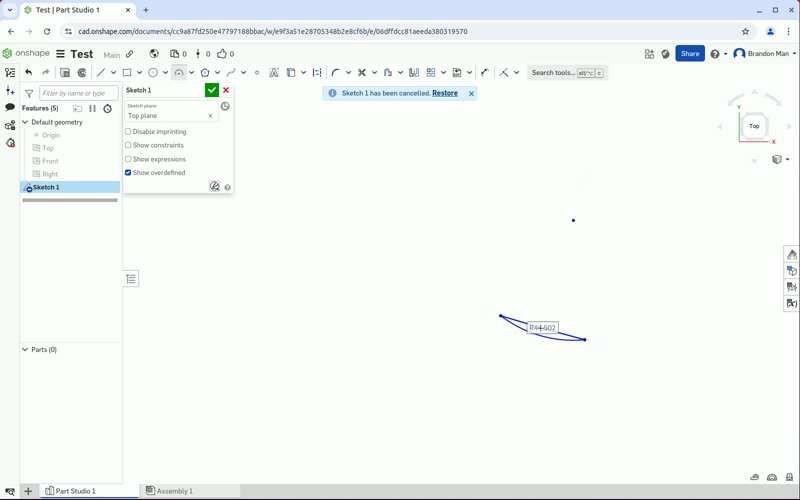
scroll(-6)
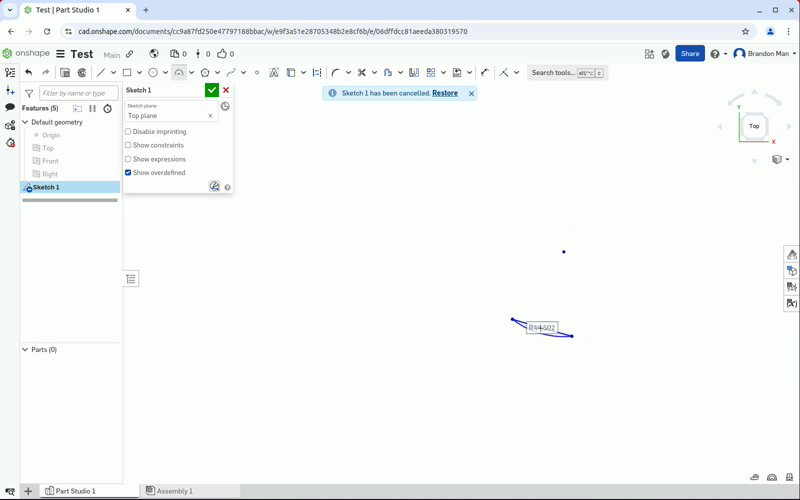
scroll(-6)
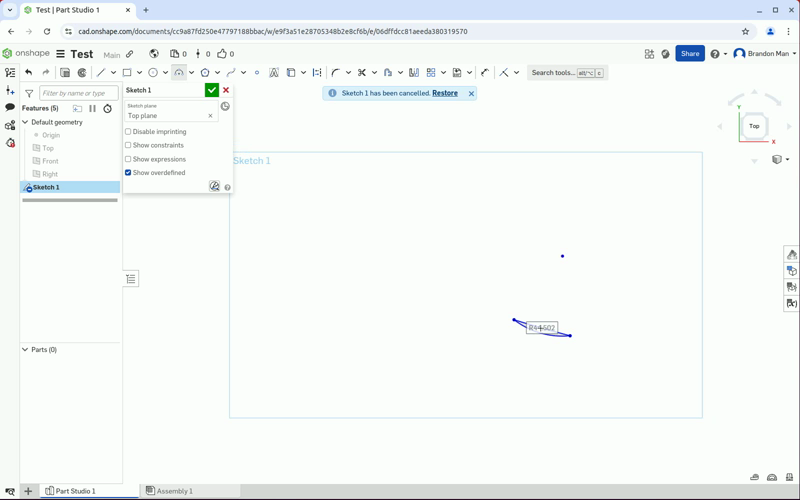
scroll(-6)
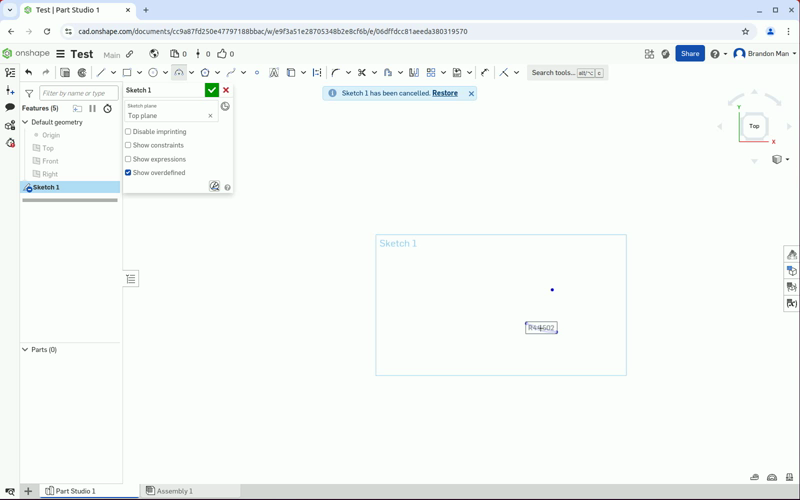
scroll(-6)
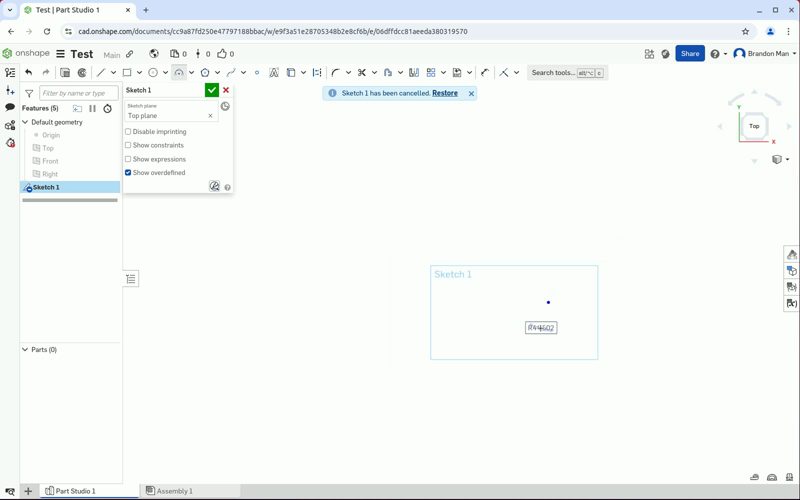
scroll(-6)
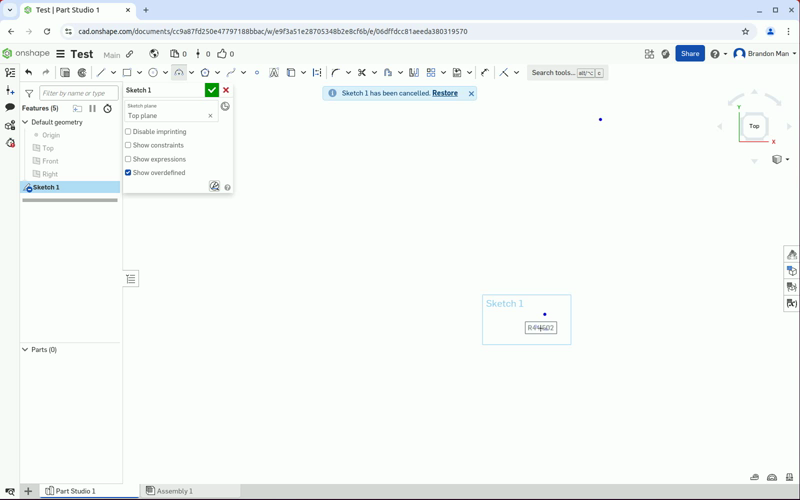
key_up(shift)
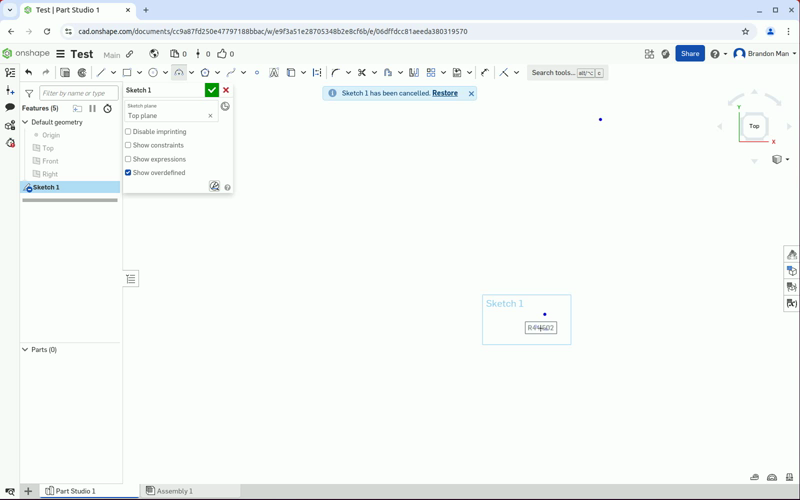
key(esc)
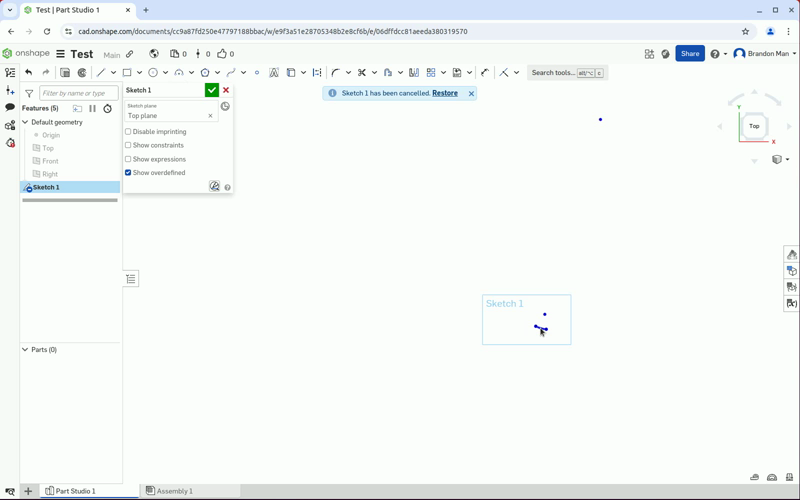
mouse_move(540, 328)
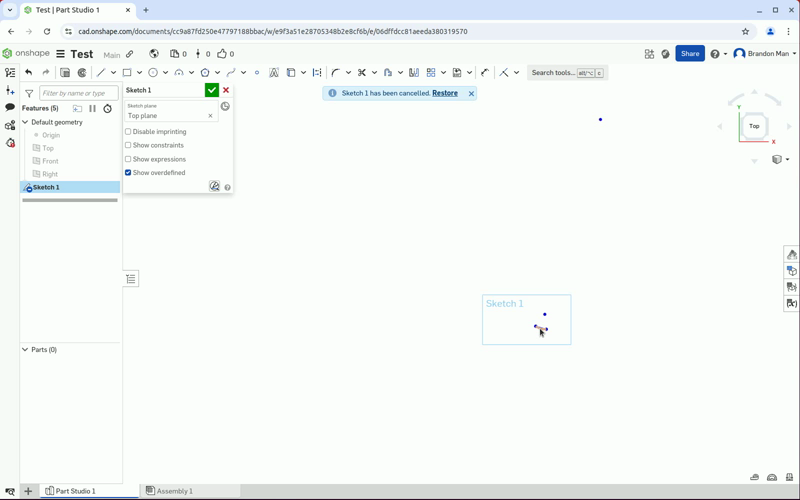
scroll(6)
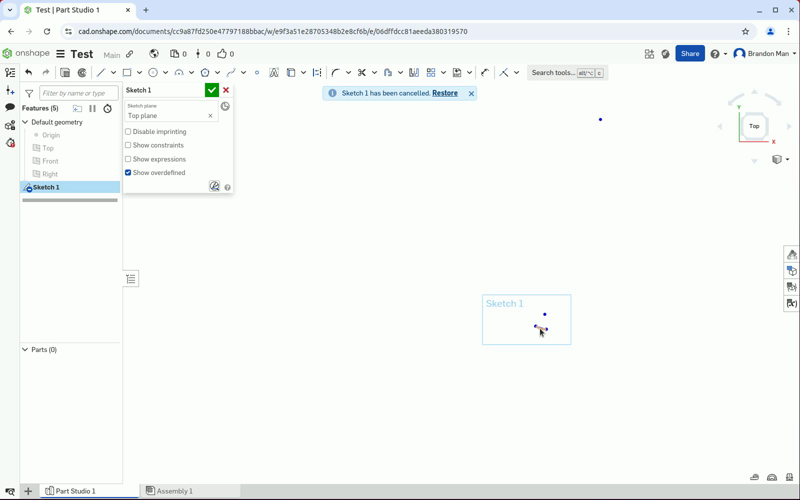
scroll(6)
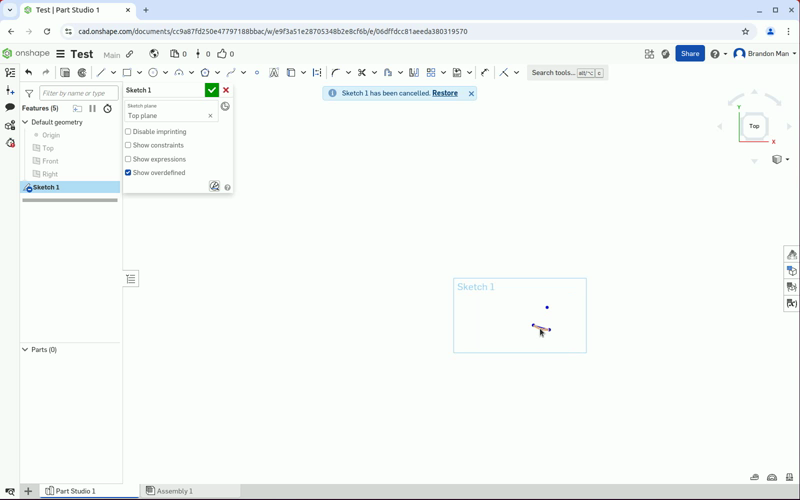
scroll(6)
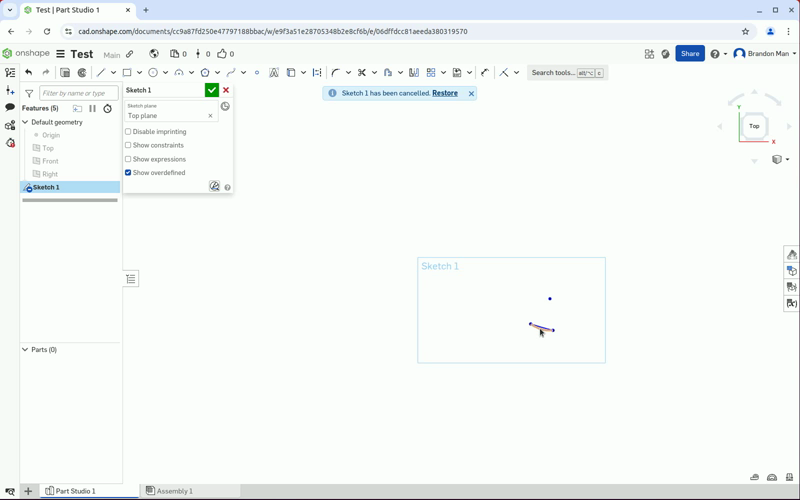
scroll(6)
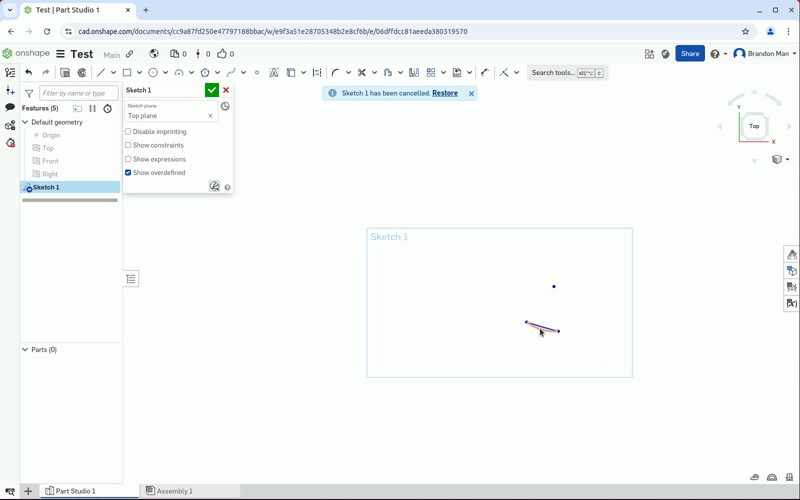
scroll(6)
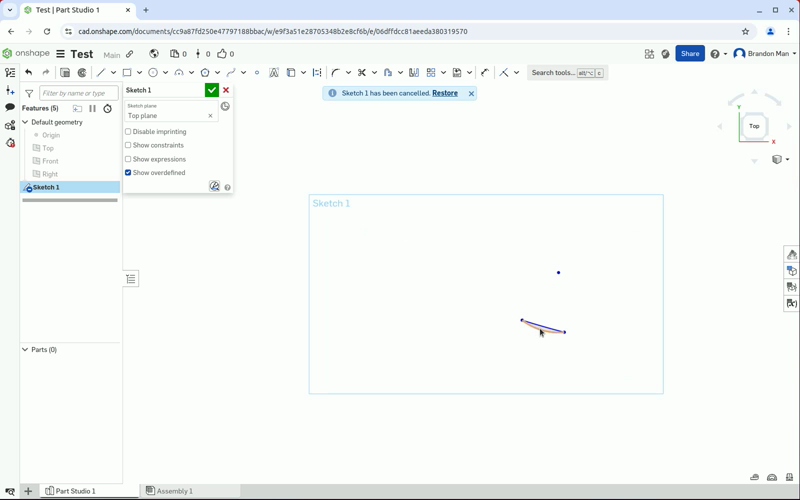
scroll(6)
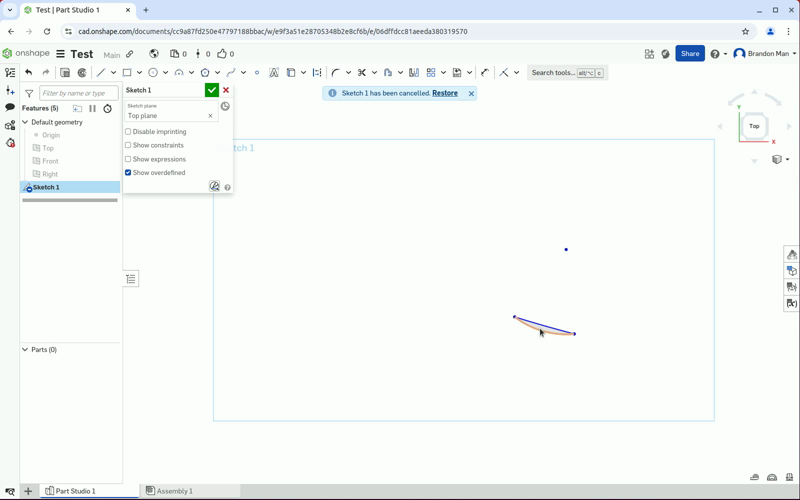
scroll(6)
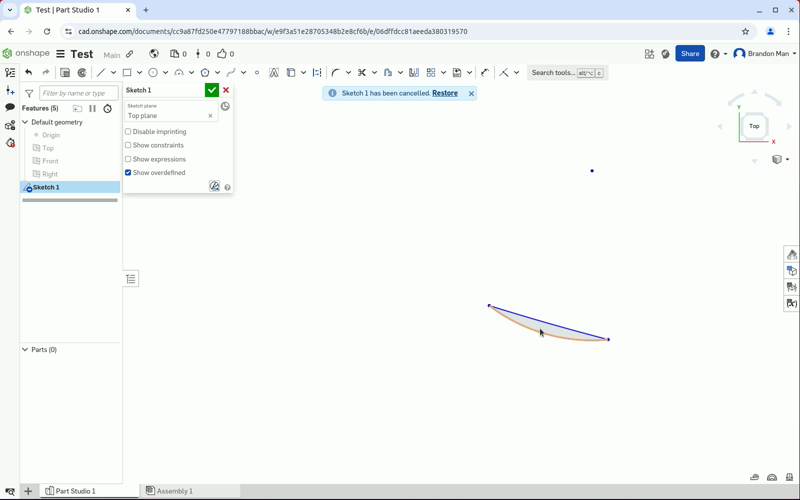
click(540, 328)
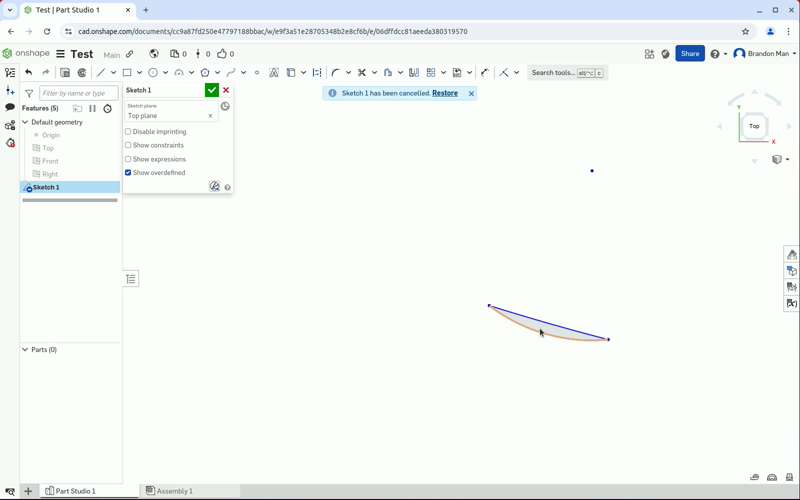
scroll(-6)
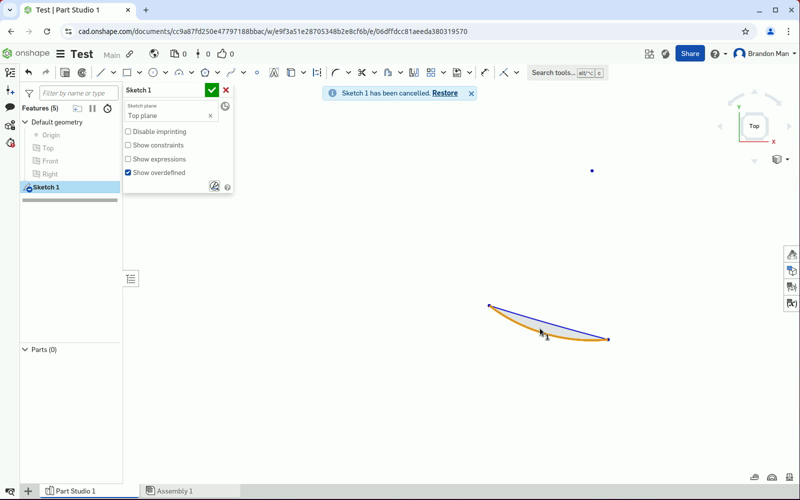
scroll(-6)
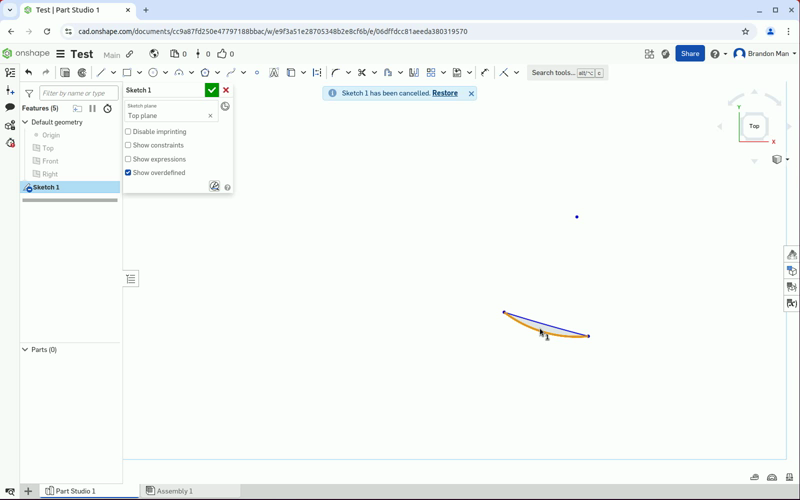
scroll(-6)
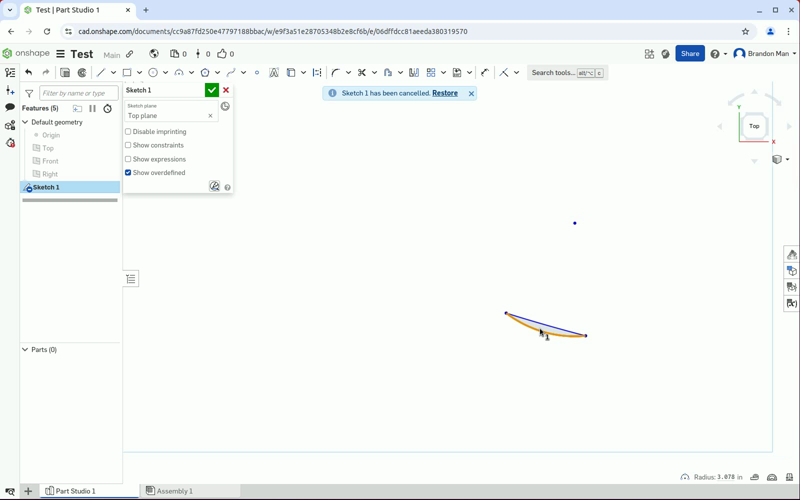
scroll(-6)
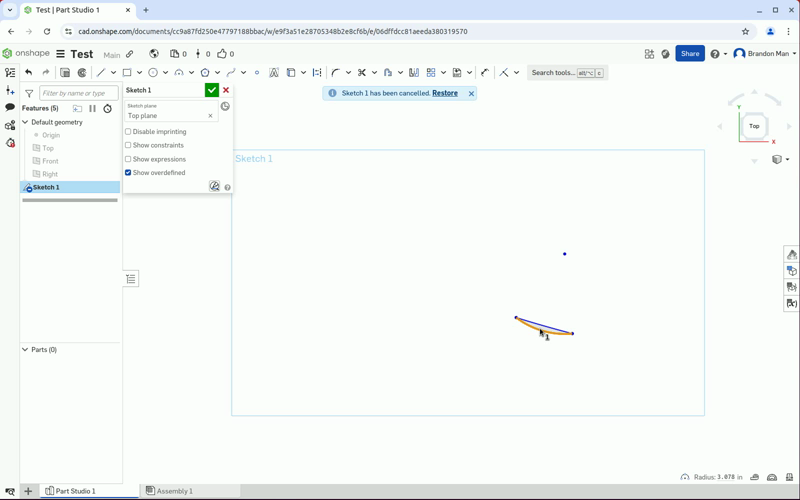
scroll(-6)
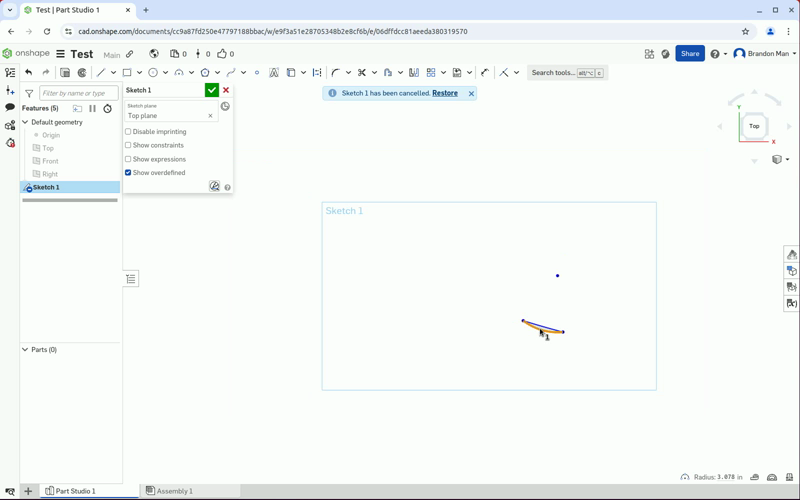
scroll(-6)
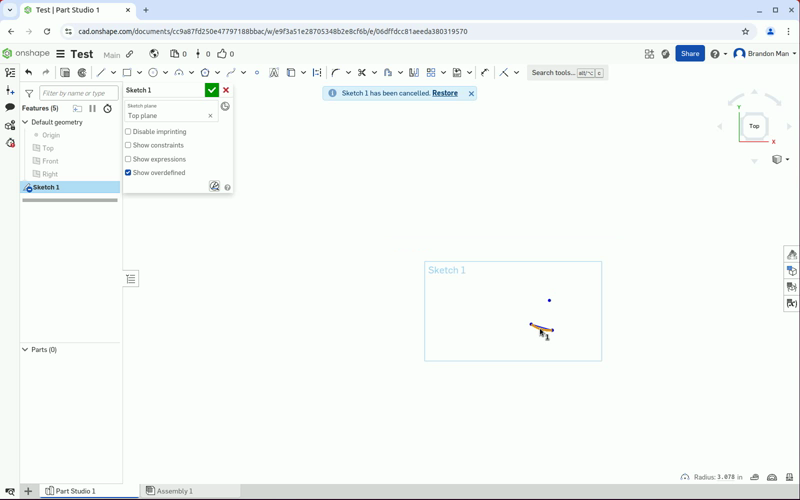
scroll(-6)
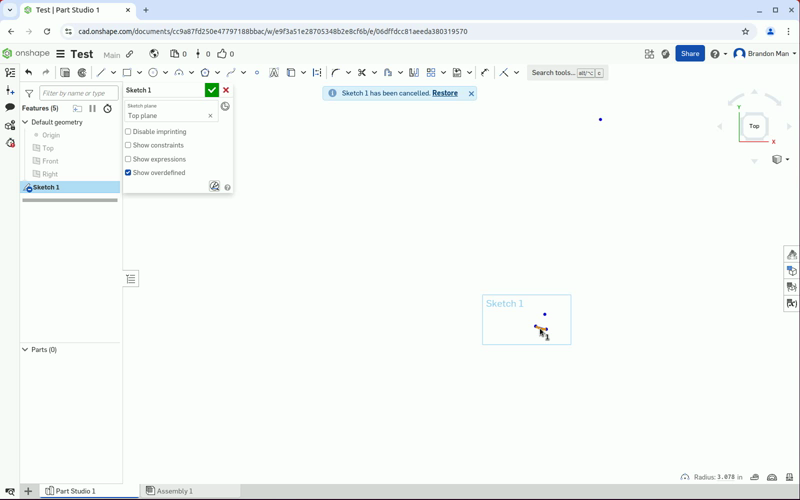
mouse_move(73, 352)
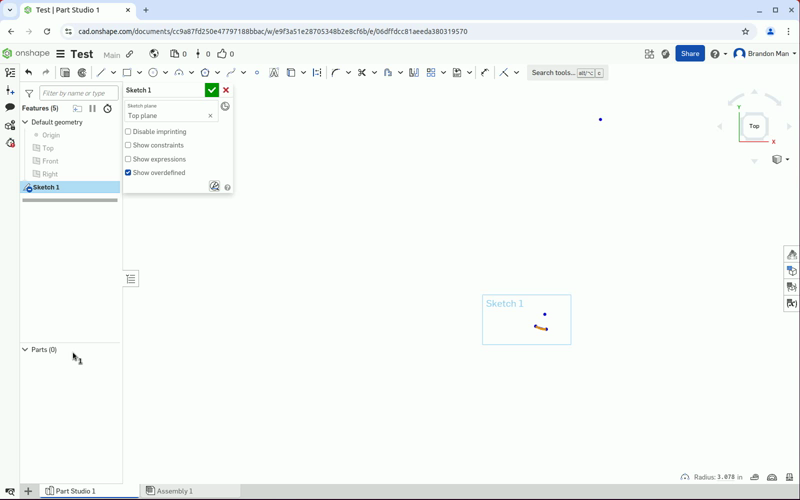
key(shift+y)
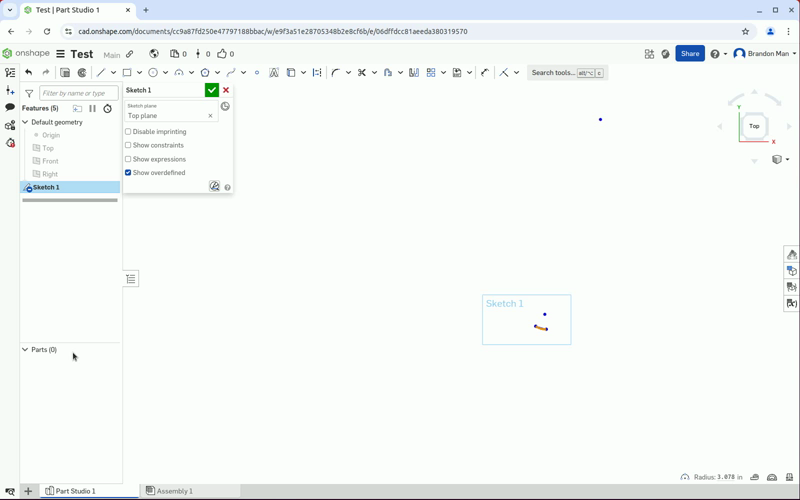
key(shift+e)
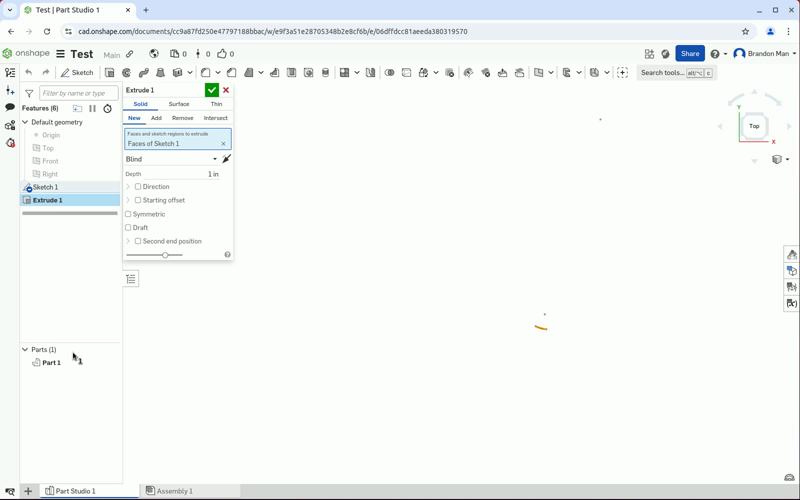
mouse_move(143, 106)
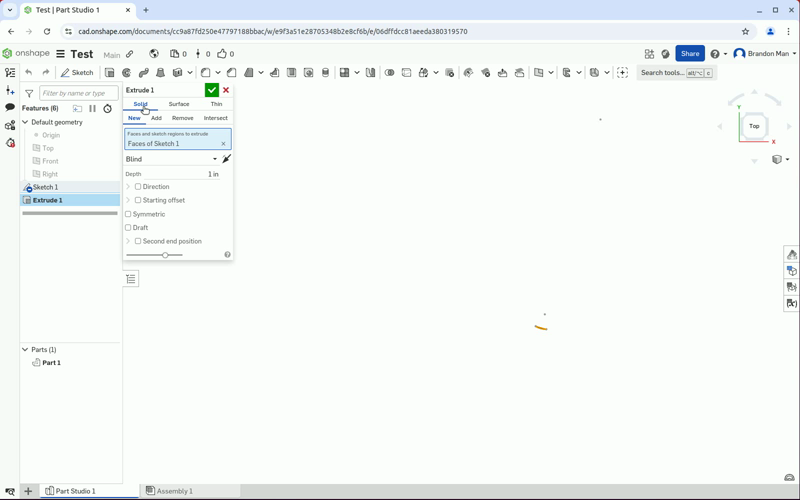
click(143, 106)
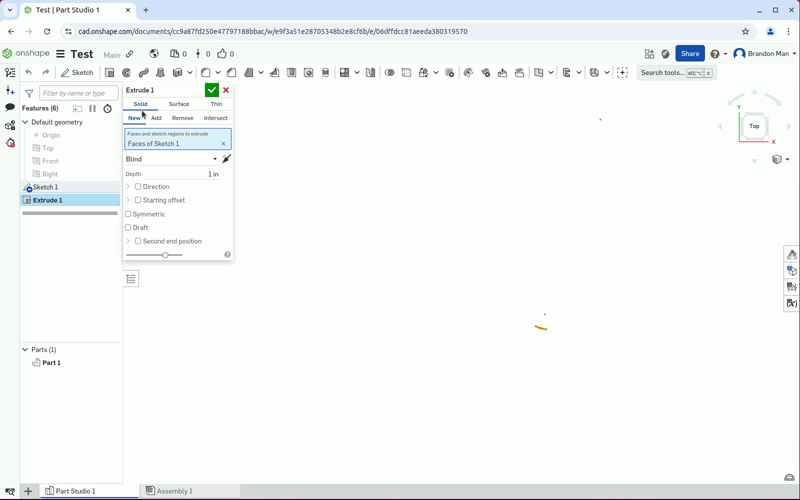
mouse_move(137, 120)
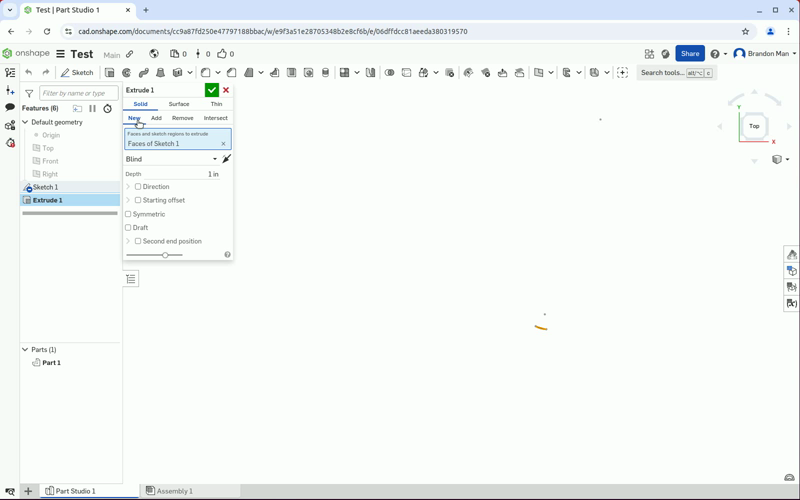
click(137, 120)
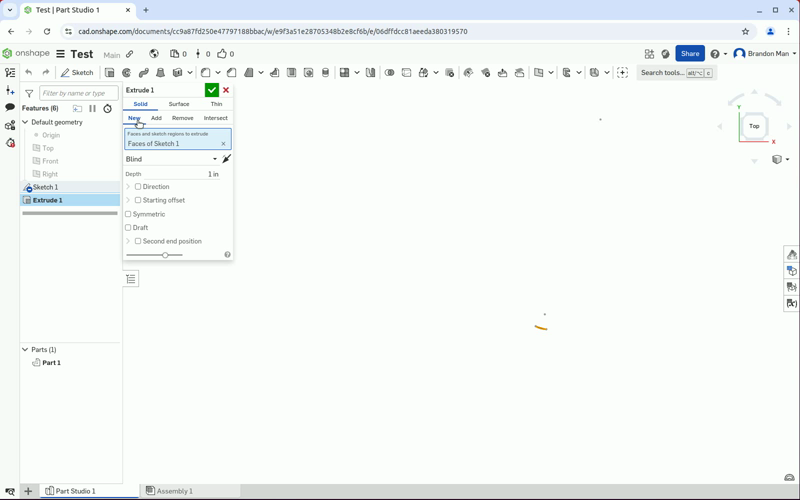
key(tab, 4)
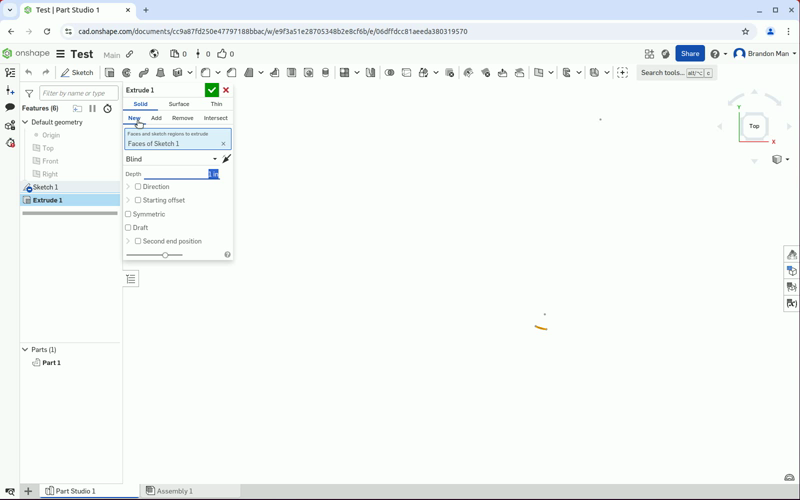
text(6.981)
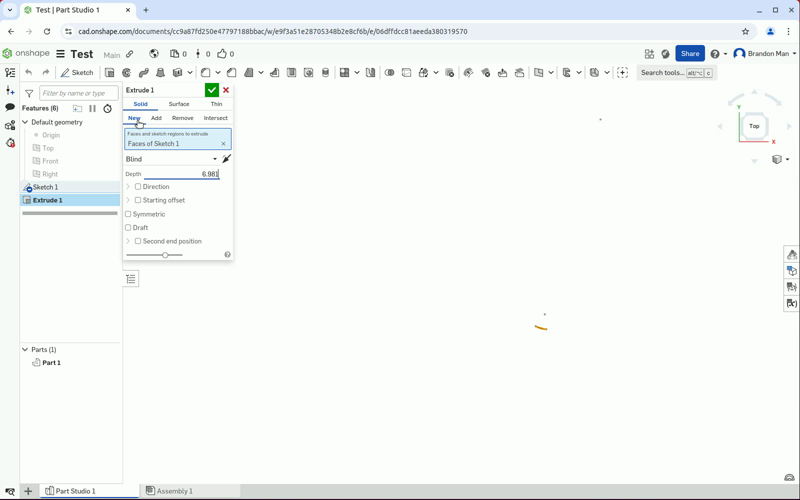
key(enter)
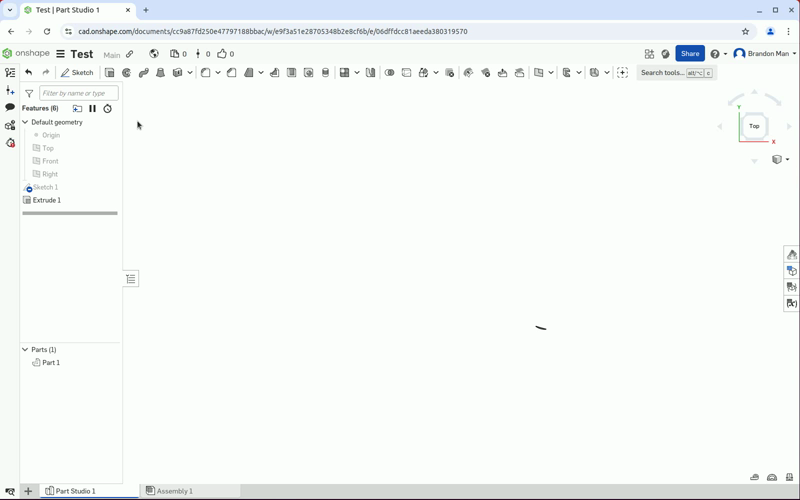
key(shift+h)
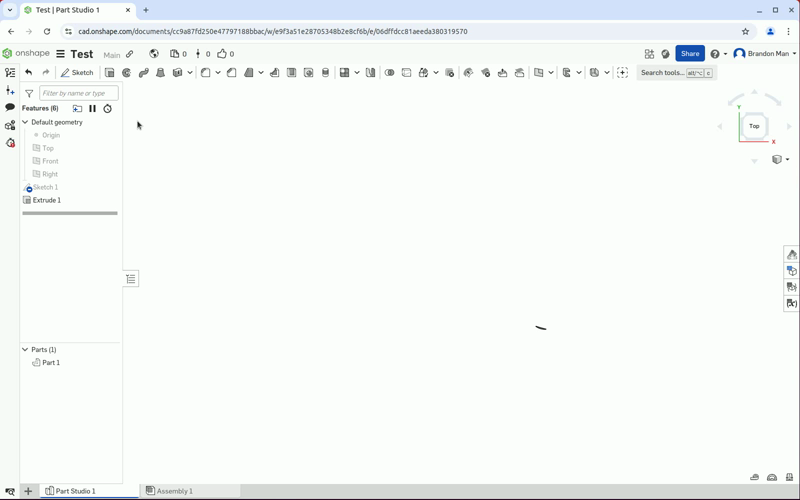
key(shift+h)
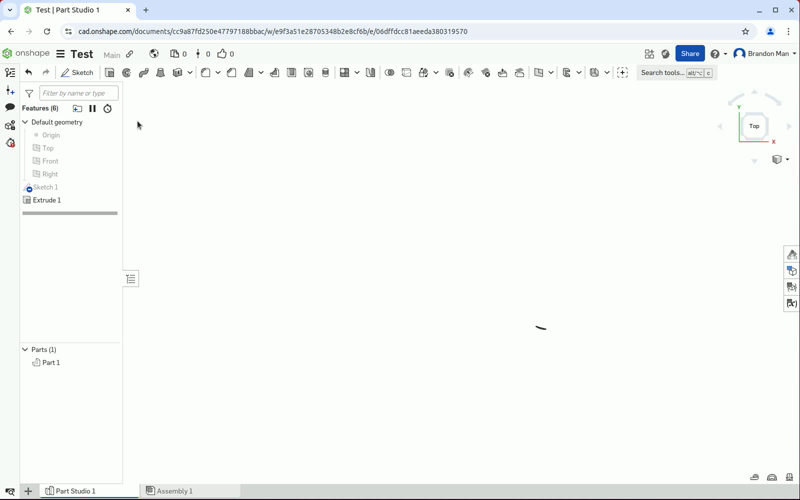
mouse_move(73, 189)
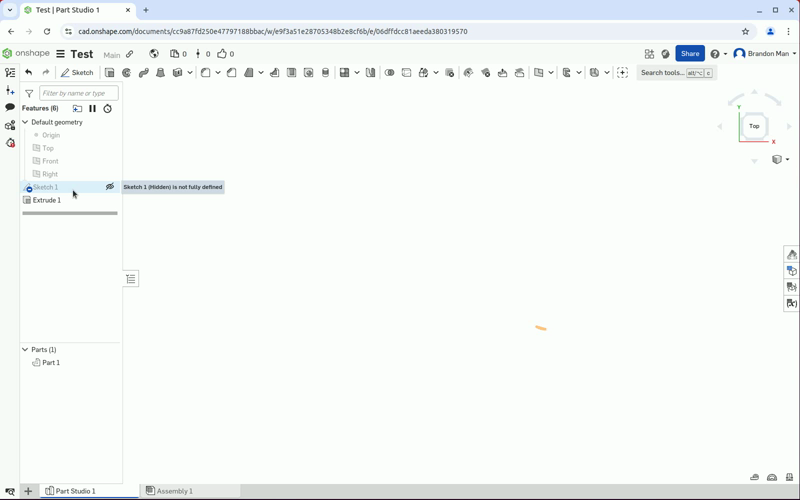
click(73, 189)
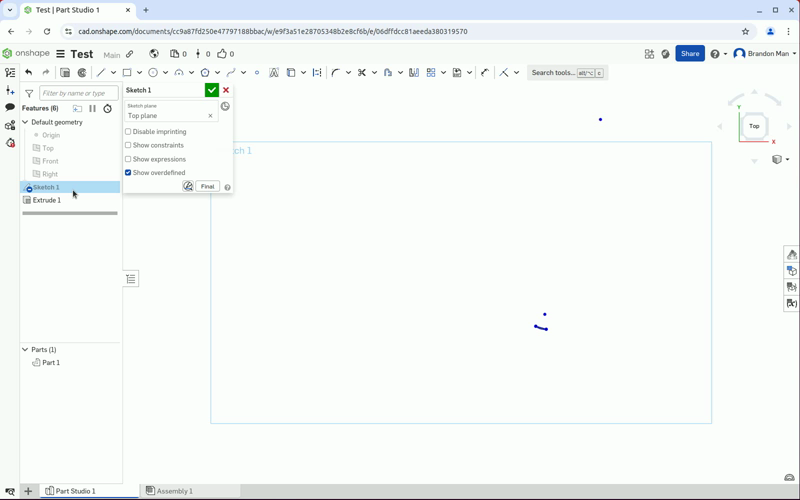
mouse_move(229, 92)
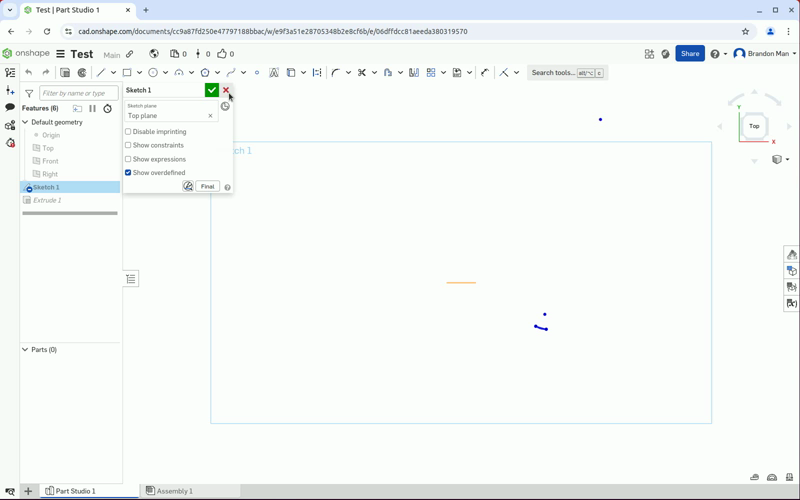
click(229, 92)
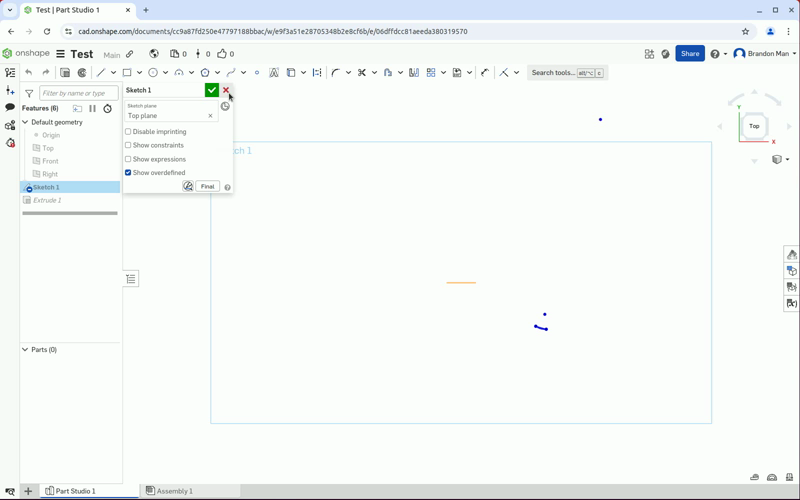
key(shift+s)
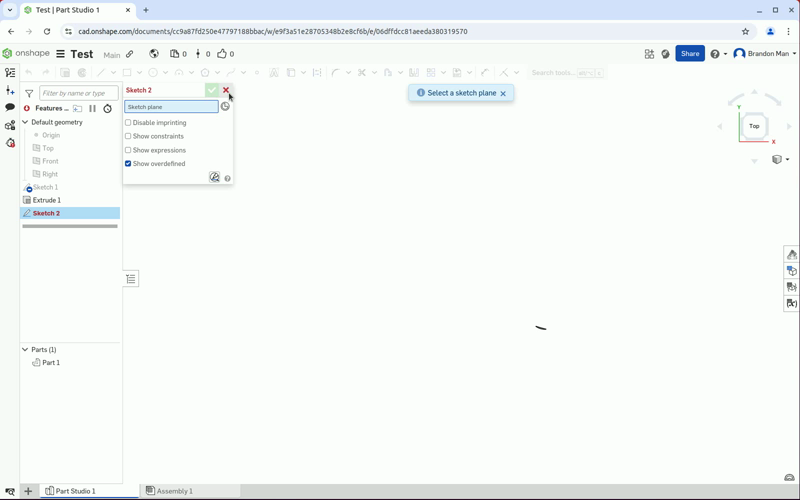
mouse_move(73, 150)
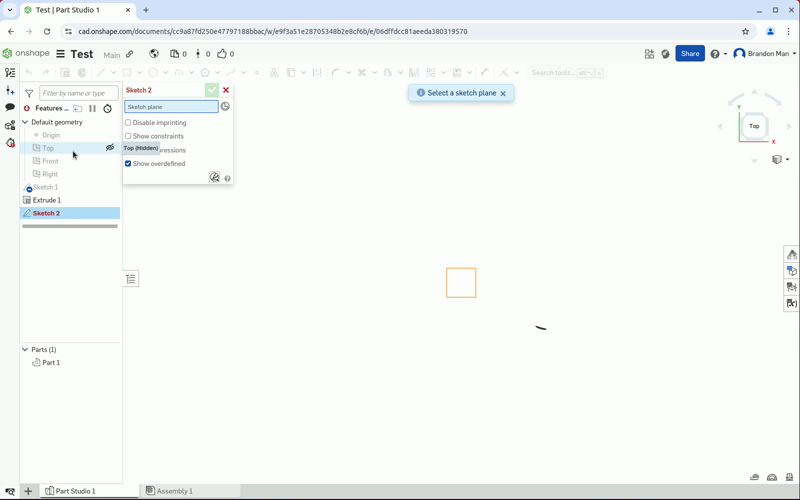
click(73, 150)
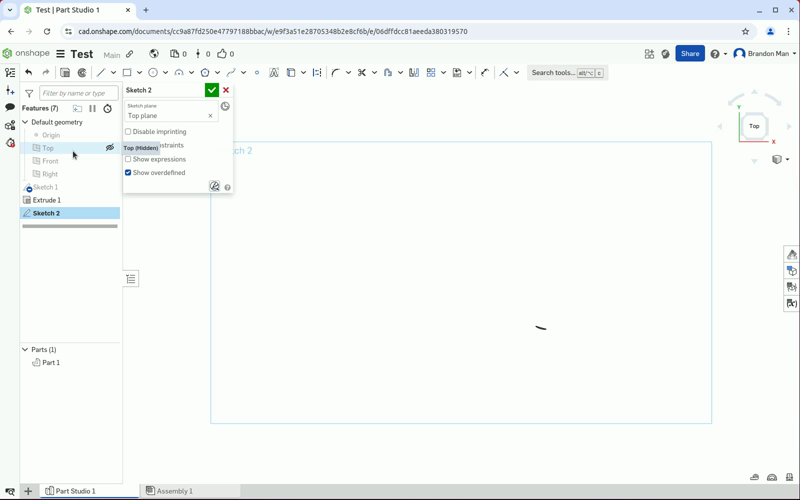
mouse_move(73, 352)
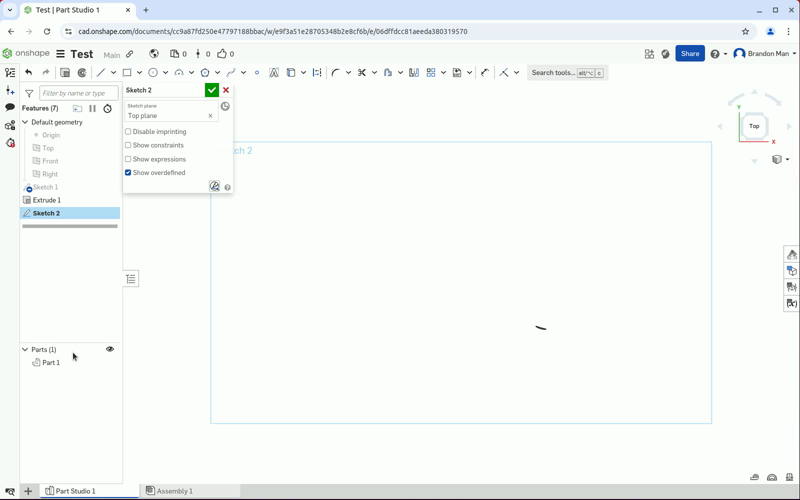
key(y)
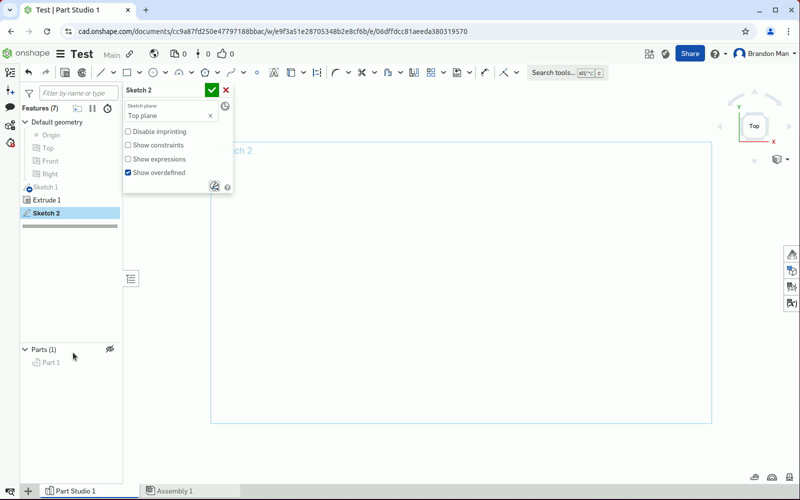
key(a)
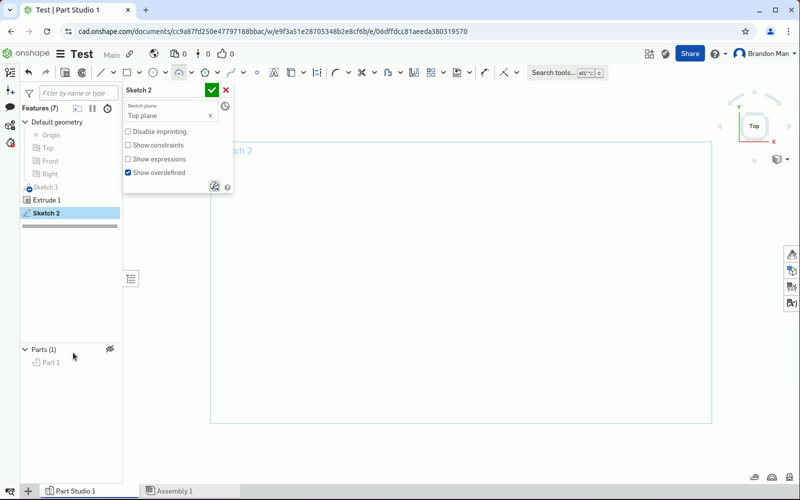
key_down(shift)
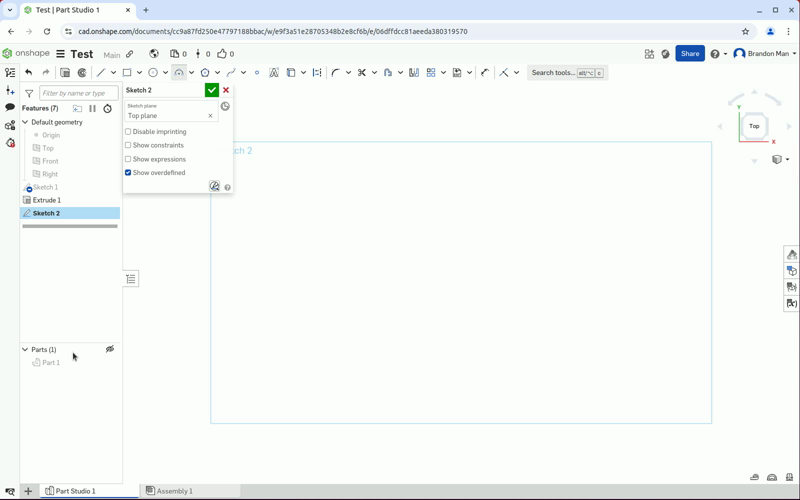
mouse_move(460, 333)
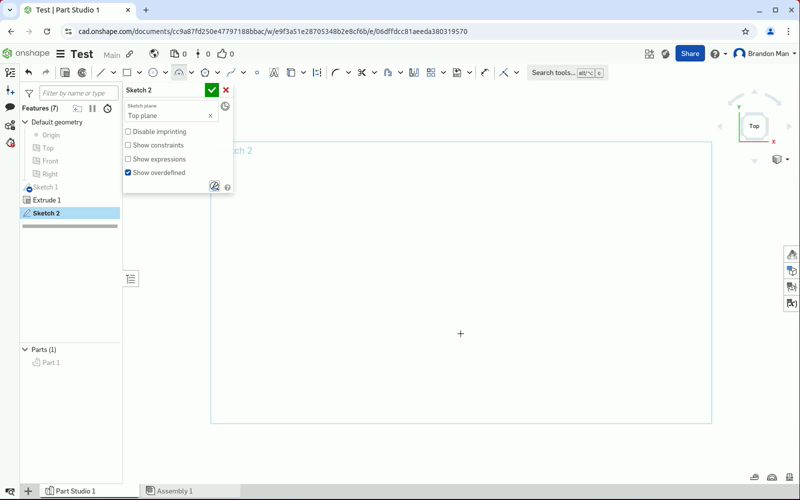
click(460, 333)
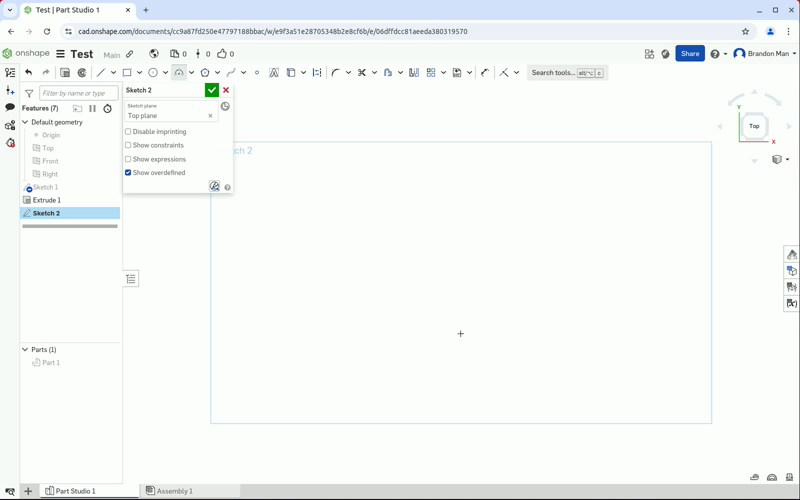
key_up(shift)
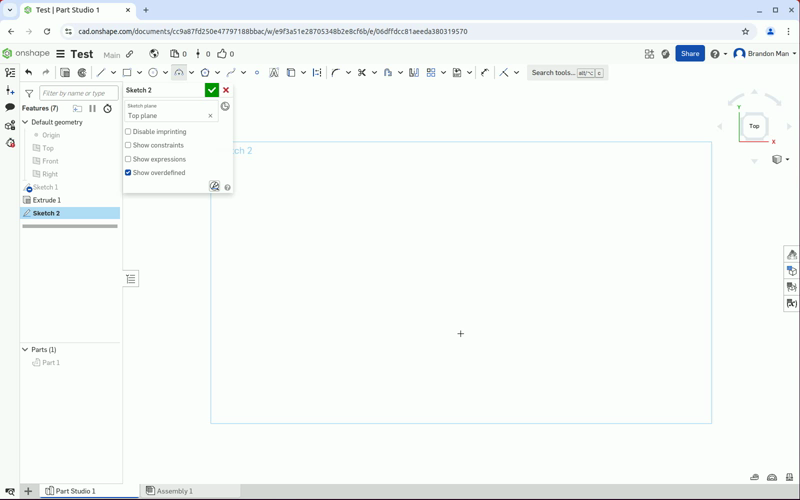
key_down(shift)
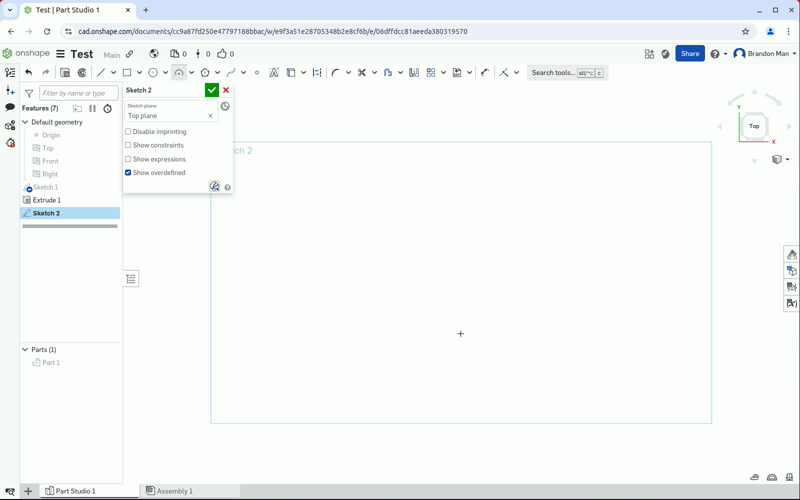
mouse_move(544, 328)
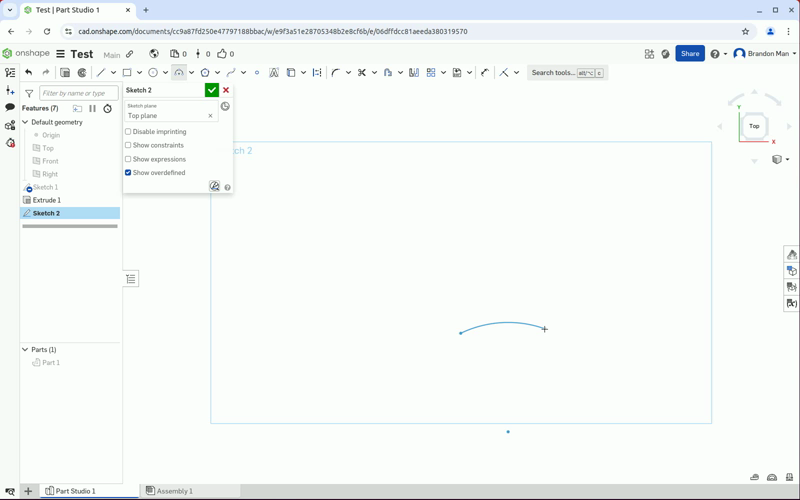
click(544, 328)
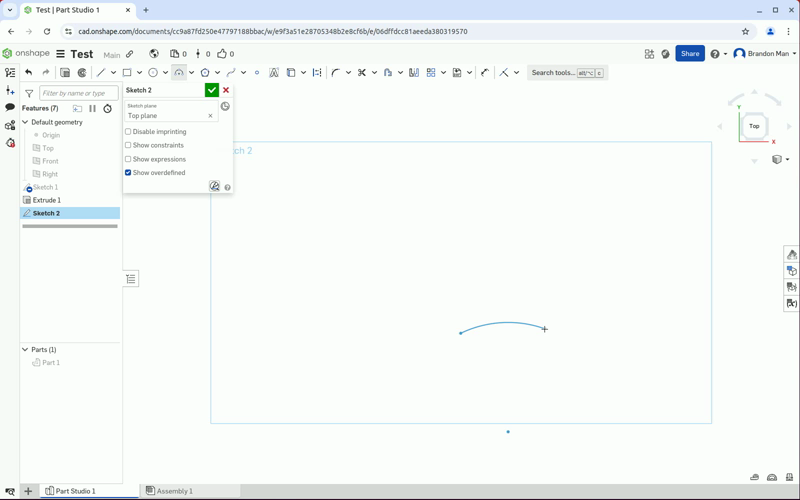
mouse_move(502, 323)
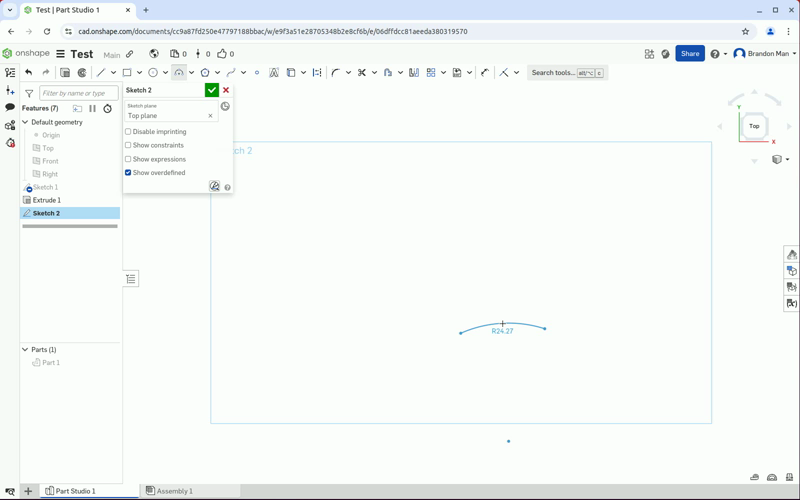
click(502, 323)
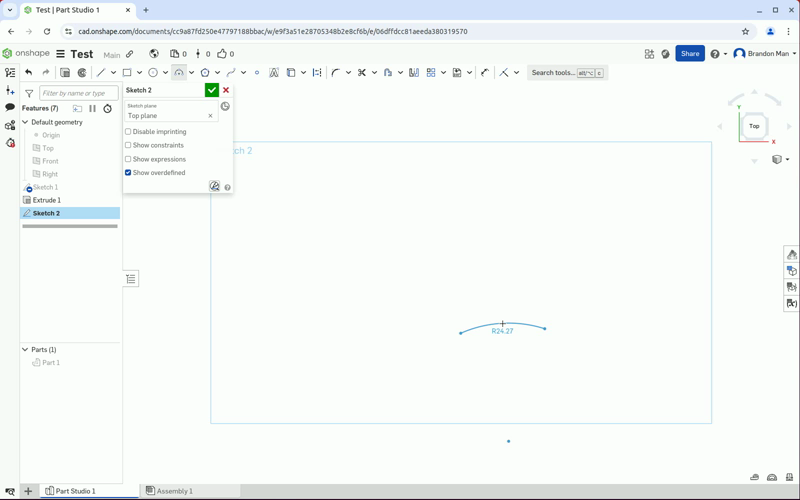
key_up(shift)
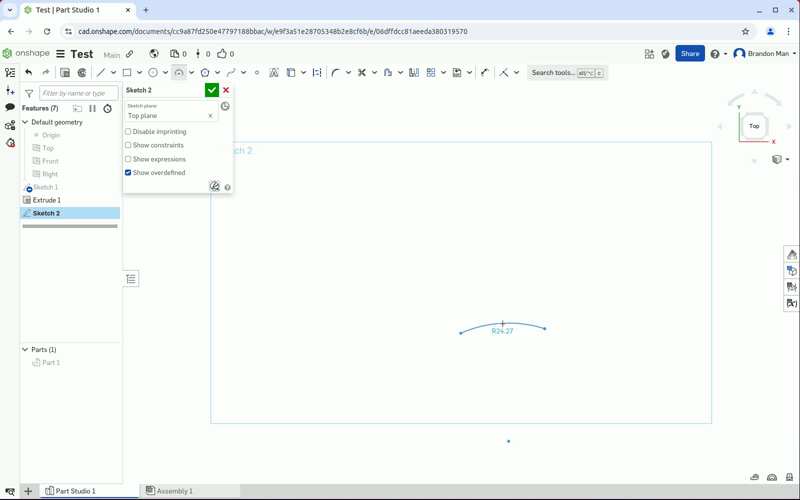
mouse_move(544, 328)
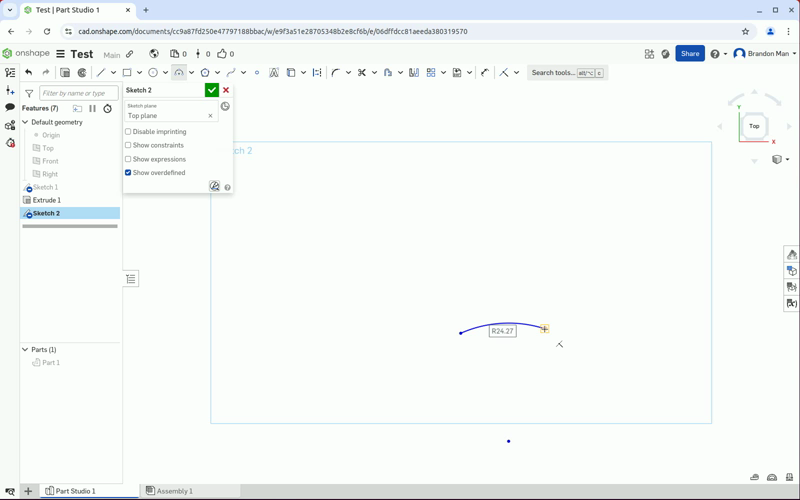
click(544, 328)
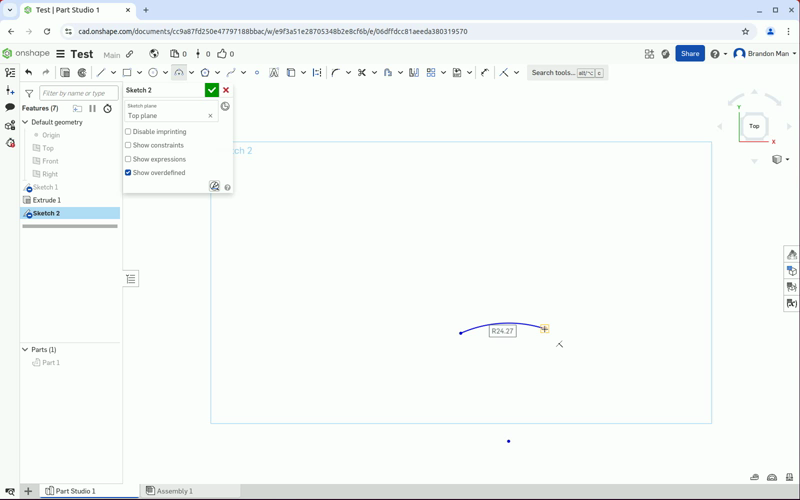
key_down(shift)
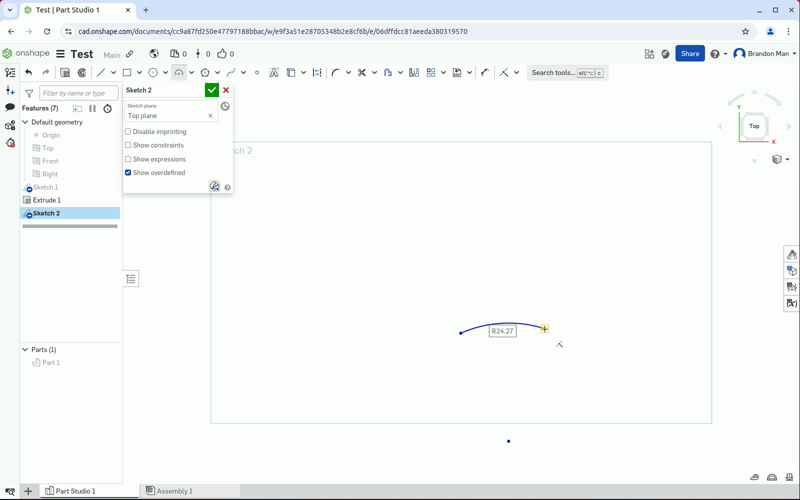
mouse_move(563, 313)
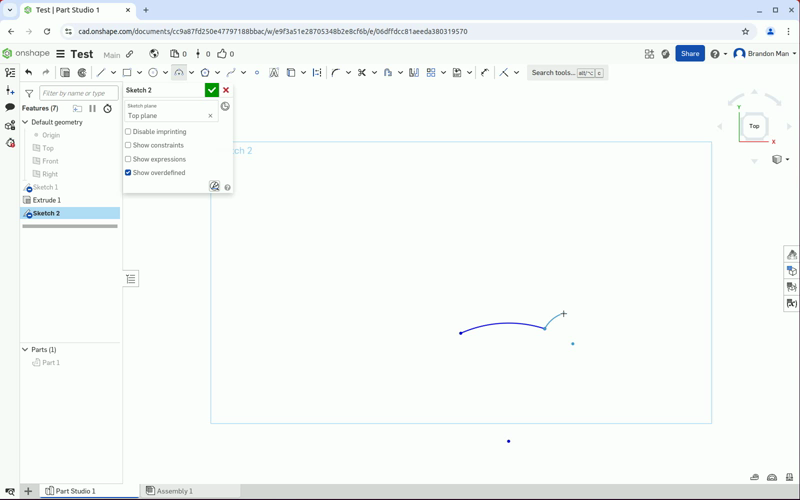
click(563, 313)
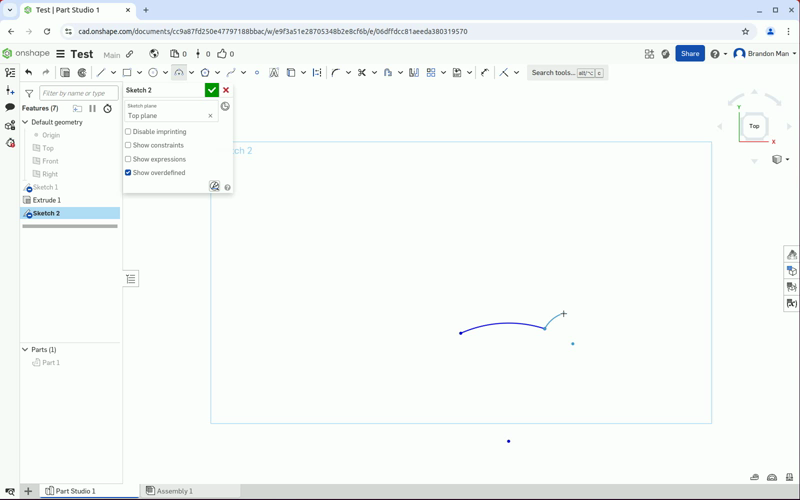
mouse_move(557, 324)
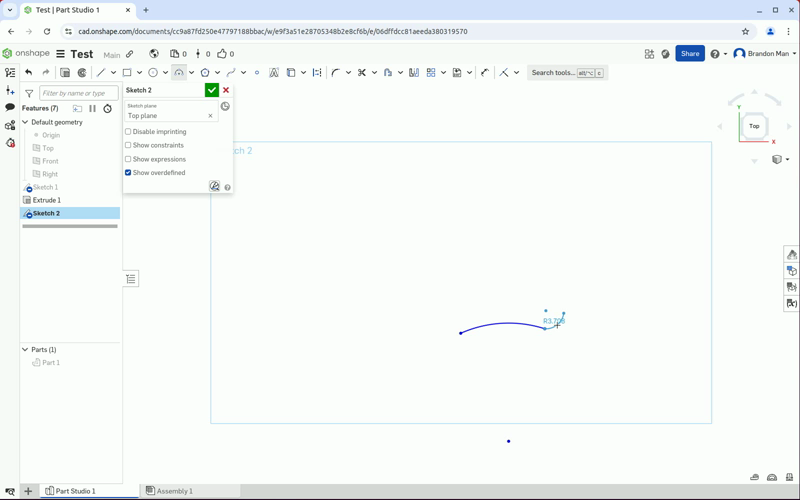
click(557, 324)
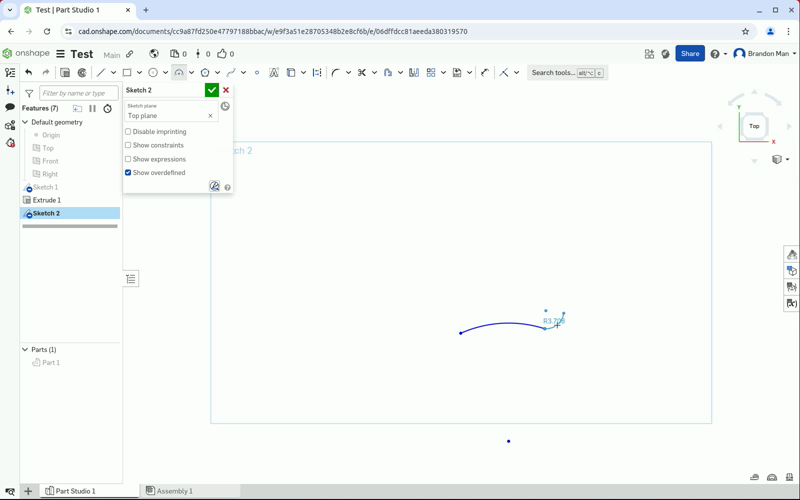
key_up(shift)
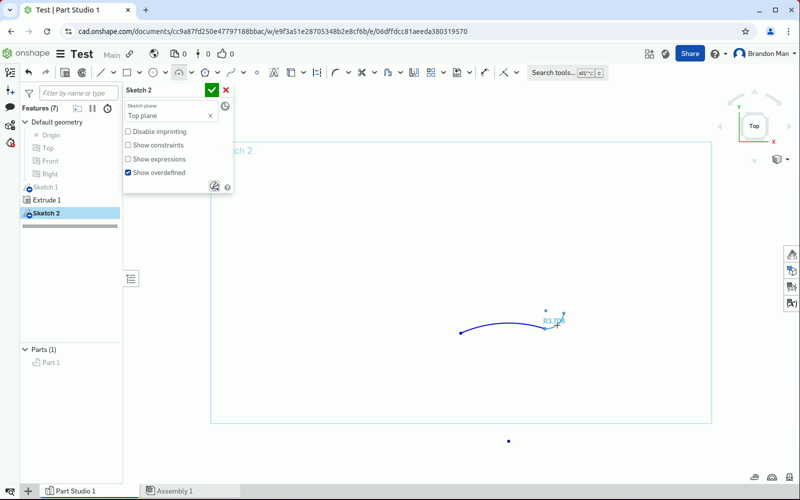
key(esc)
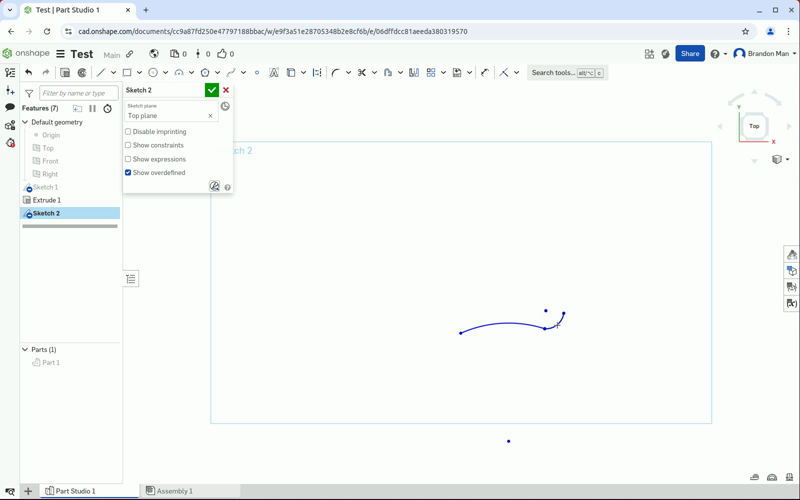
key(l)
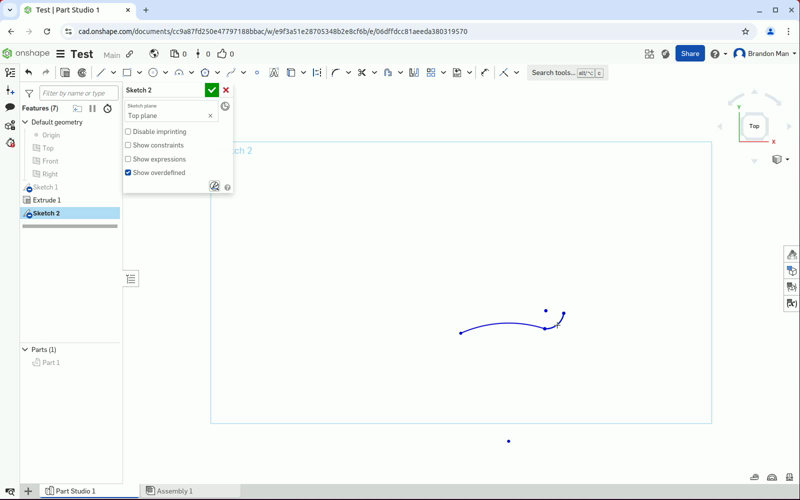
mouse_move(563, 313)
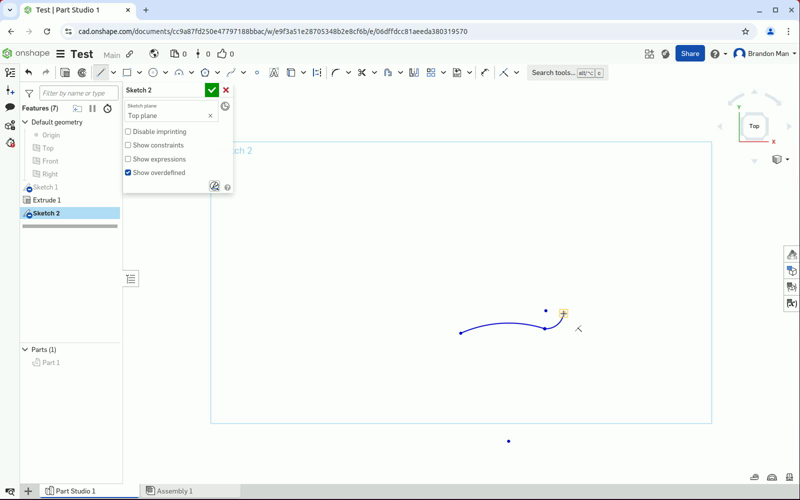
click(563, 313)
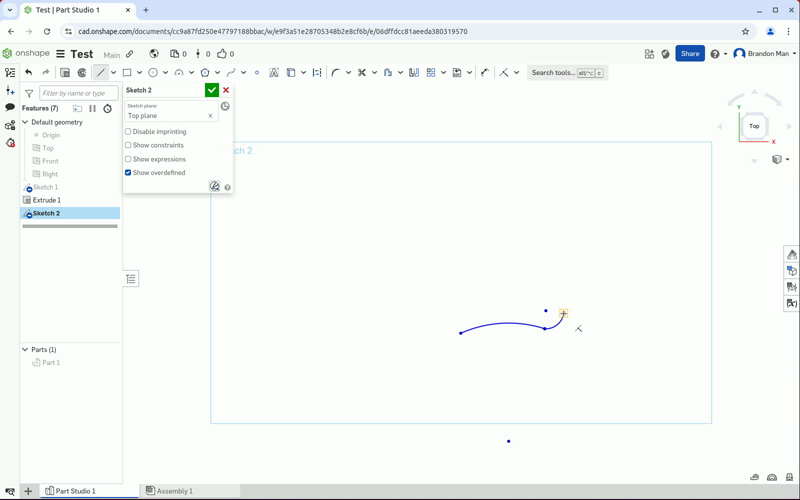
key_down(shift)
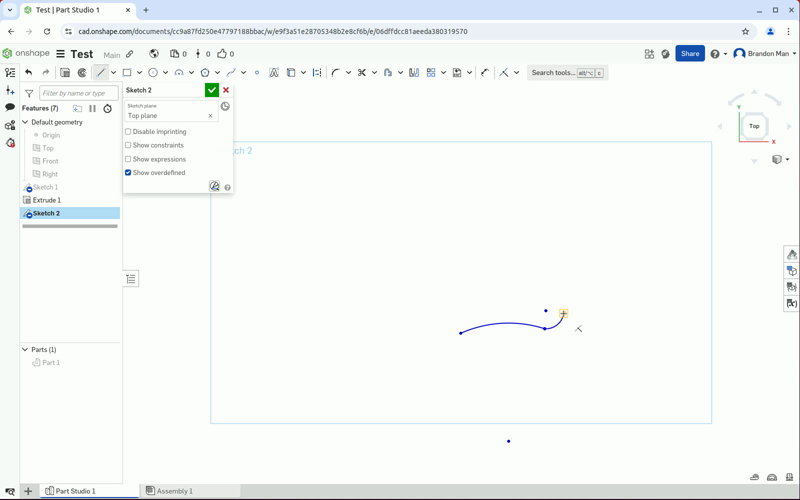
mouse_move(589, 313)
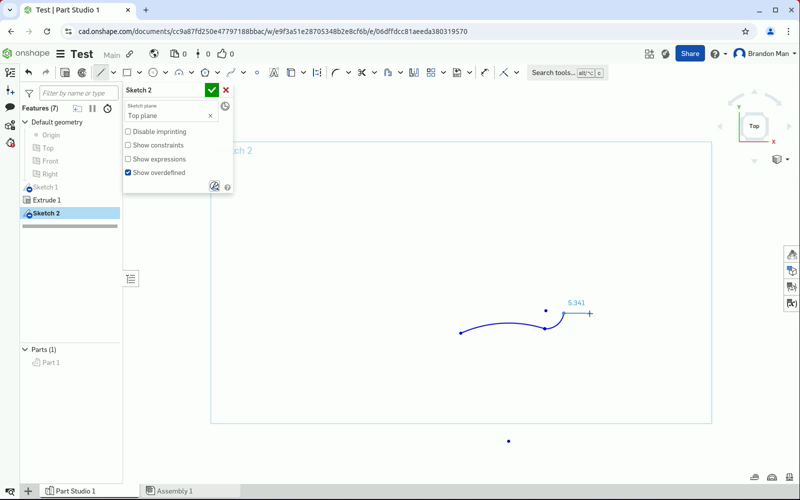
mouse_move(573, 285)
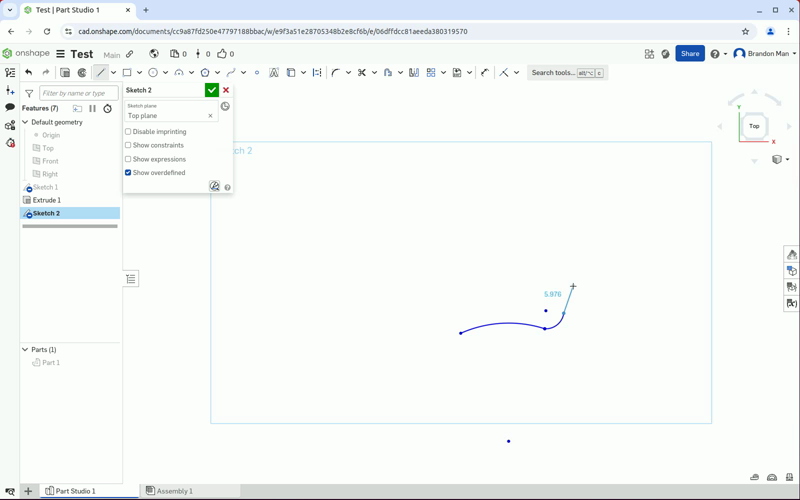
click(573, 285)
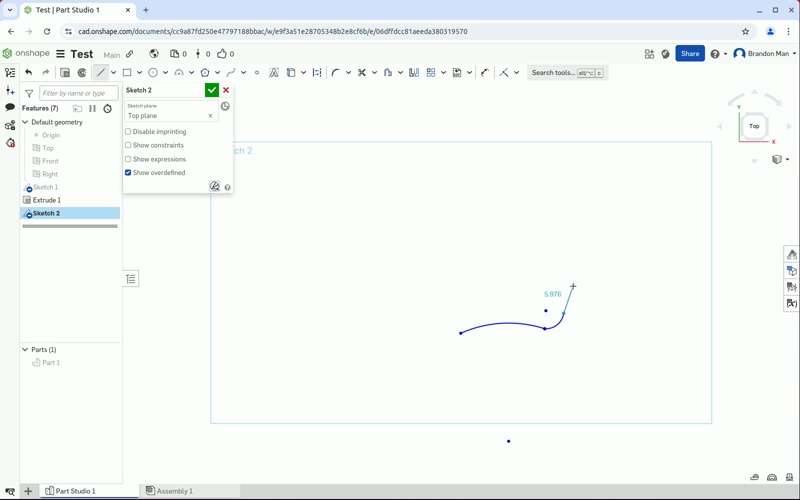
key_up(shift)
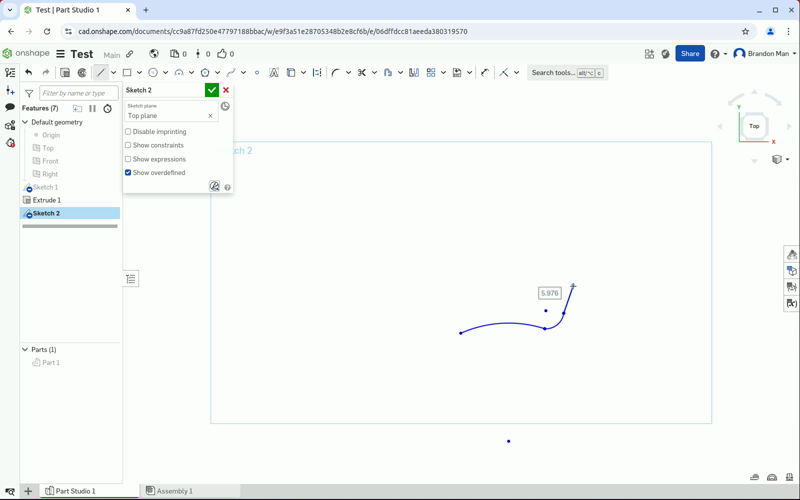
key(esc)
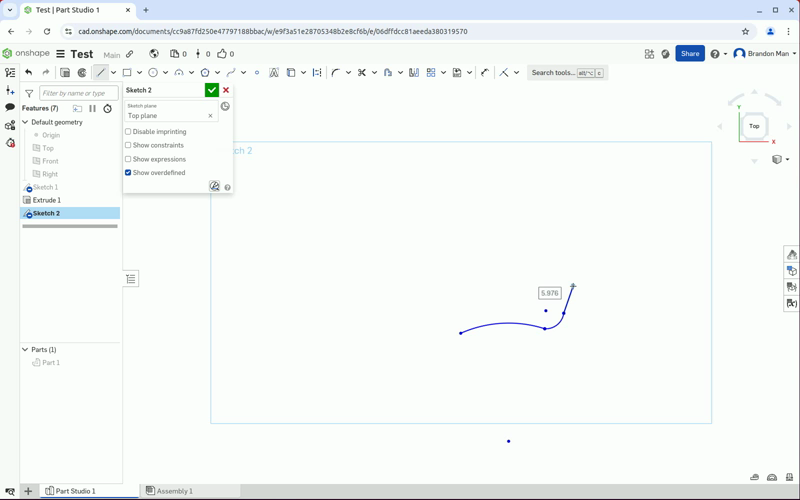
key(a)
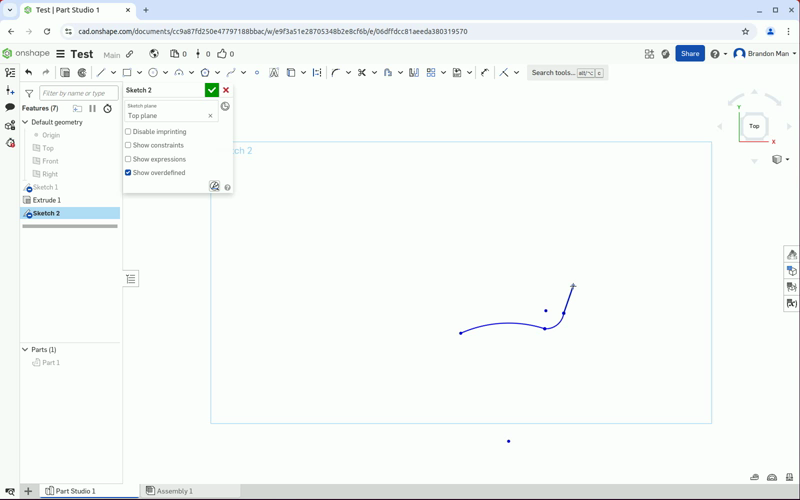
mouse_move(573, 285)
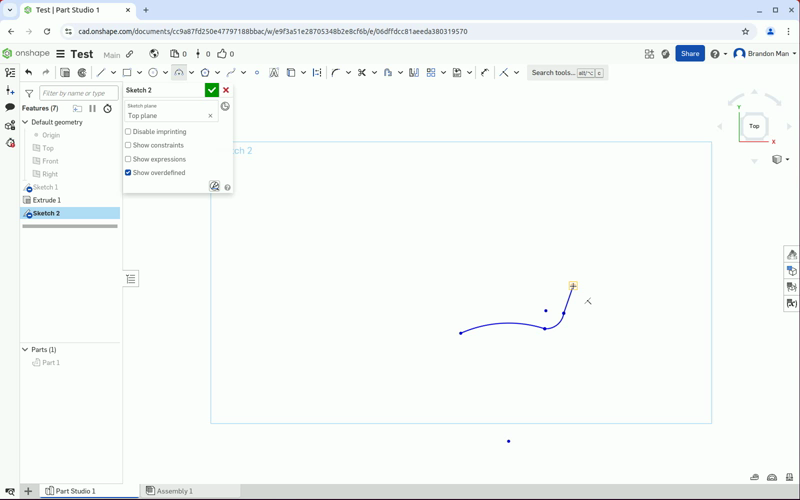
click(573, 285)
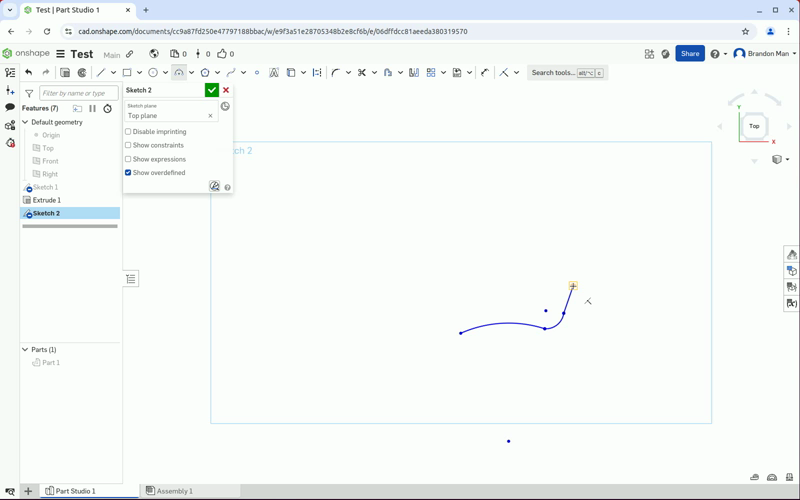
key_down(shift)
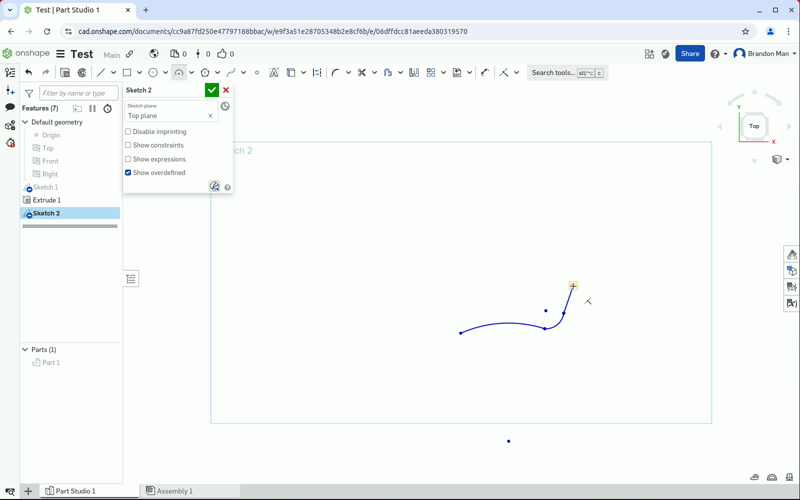
mouse_move(563, 278)
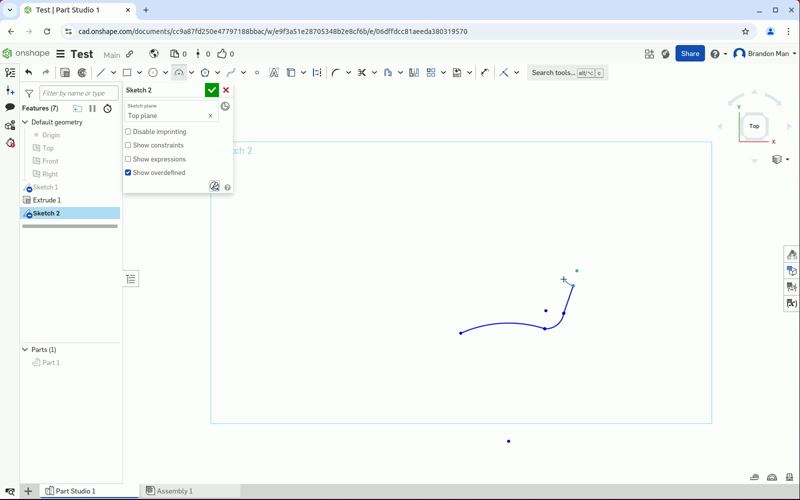
click(563, 278)
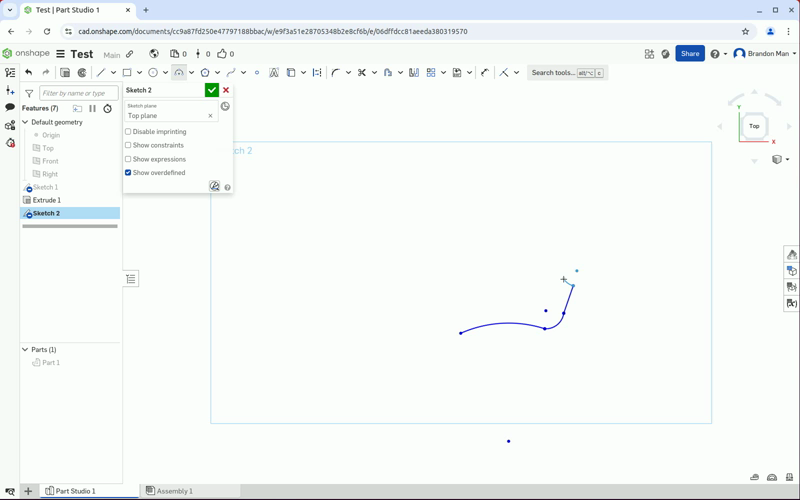
mouse_move(570, 278)
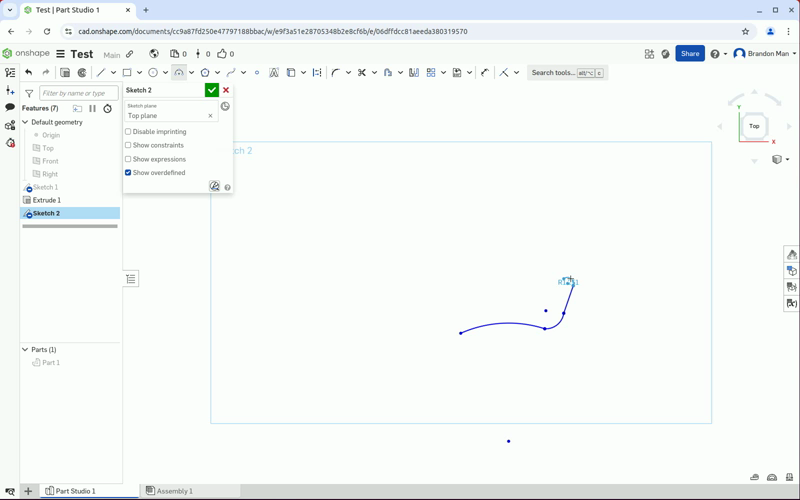
click(570, 278)
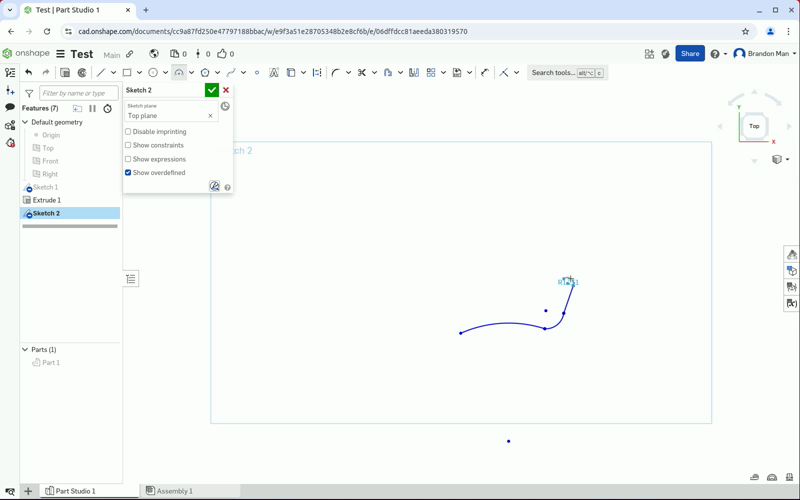
key_up(shift)
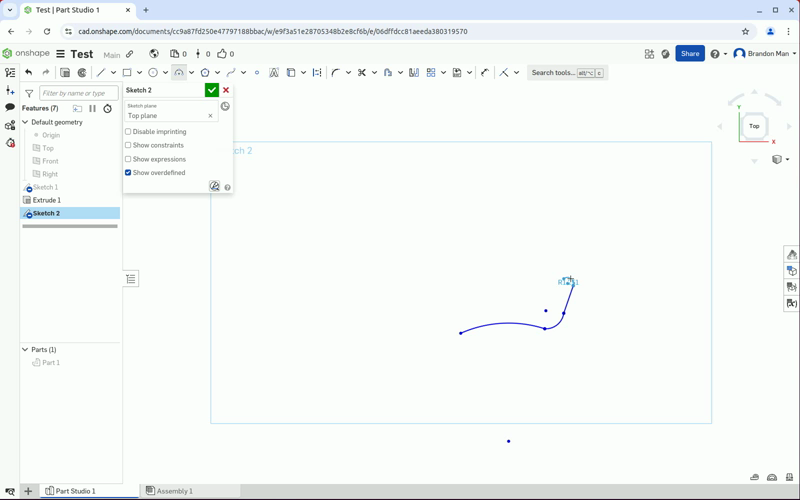
mouse_move(563, 278)
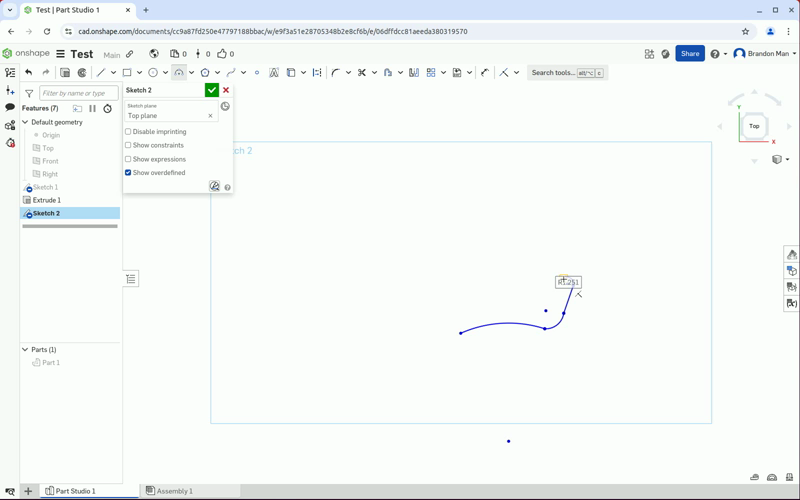
click(563, 278)
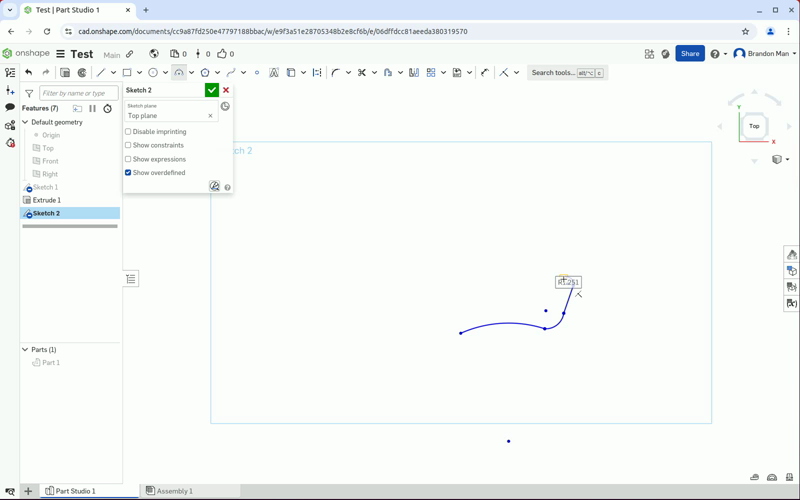
key_down(shift)
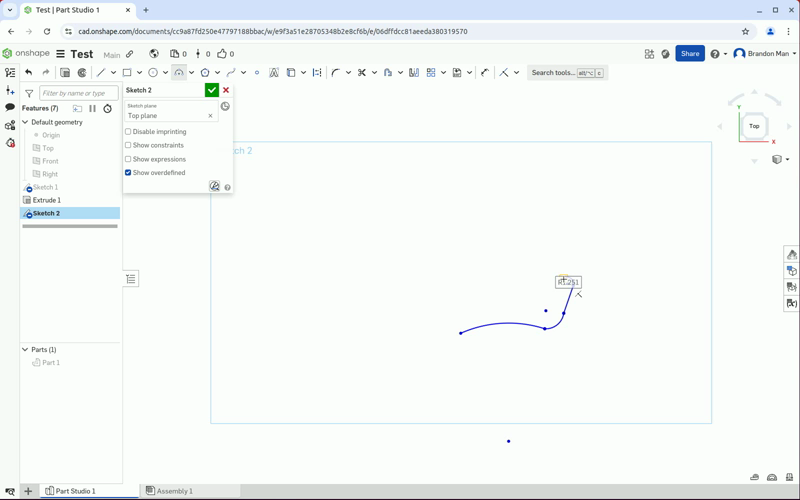
mouse_move(496, 246)
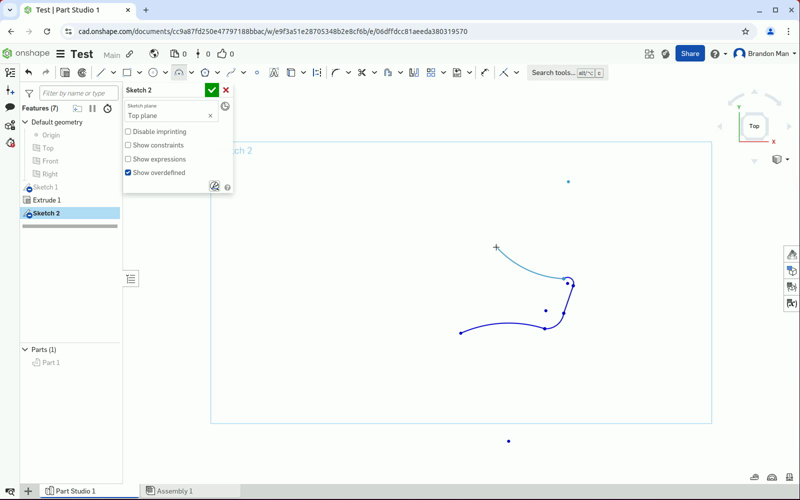
click(496, 246)
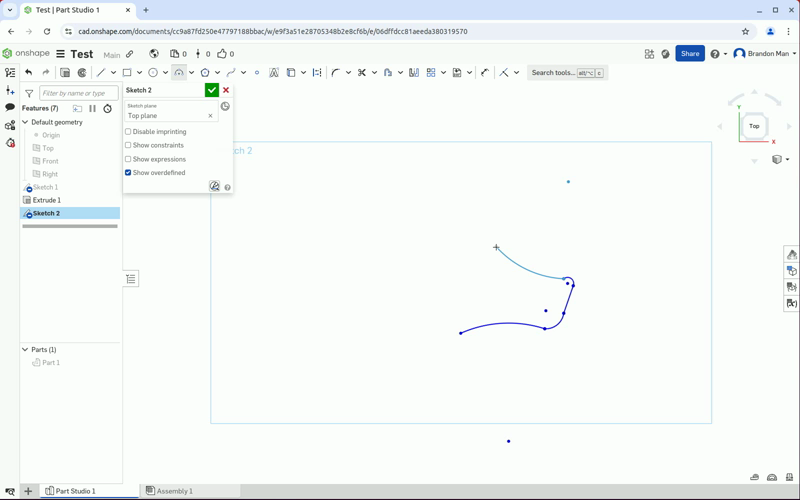
mouse_move(521, 280)
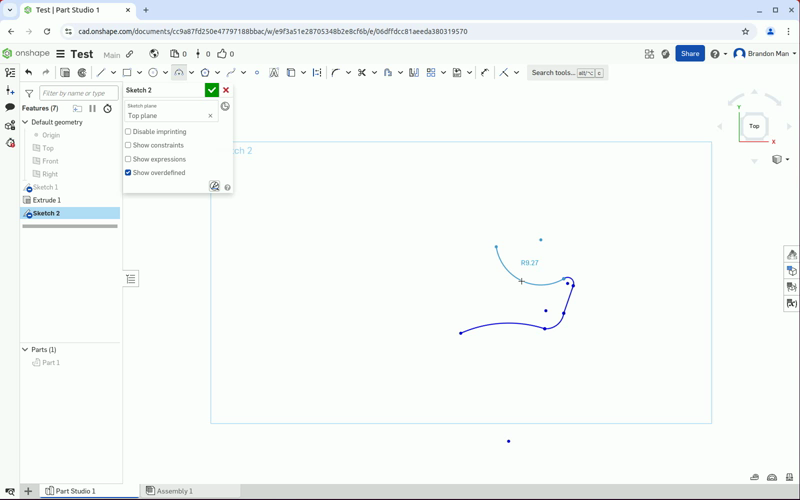
click(521, 280)
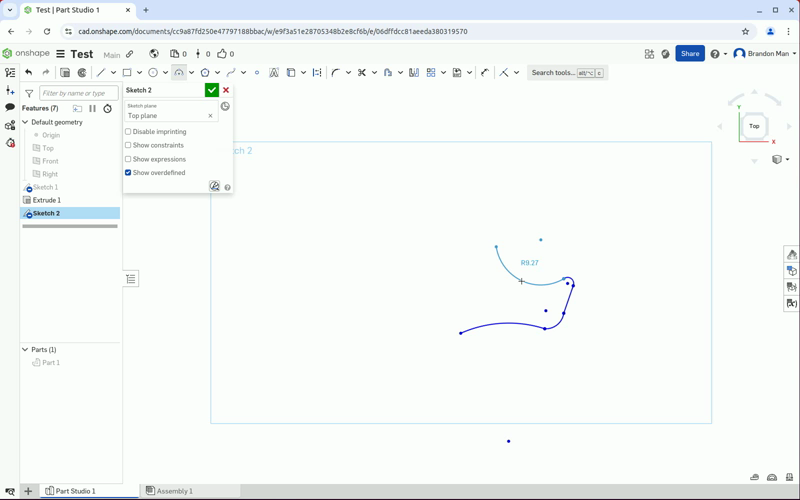
key_up(shift)
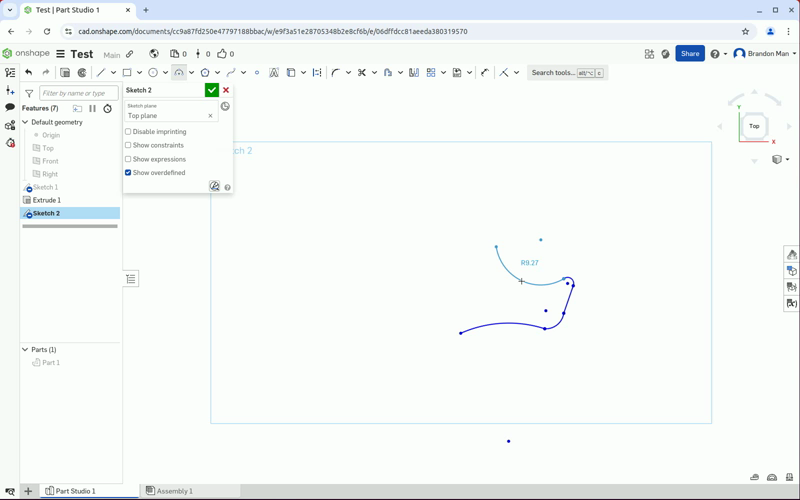
mouse_move(496, 246)
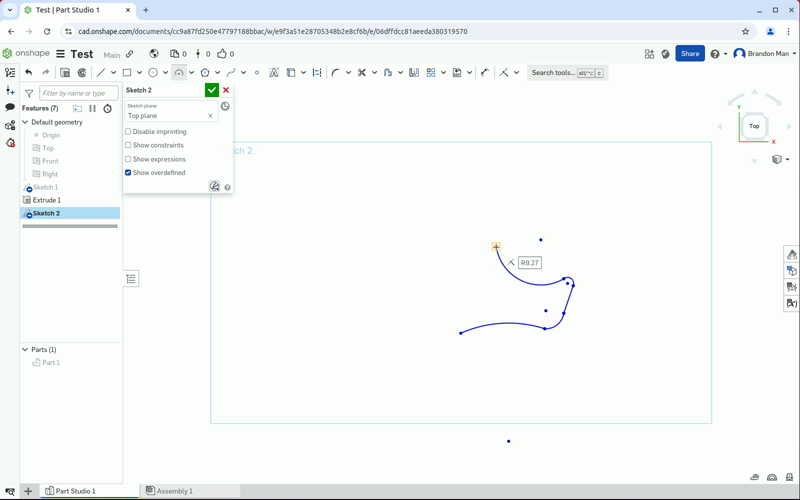
click(496, 246)
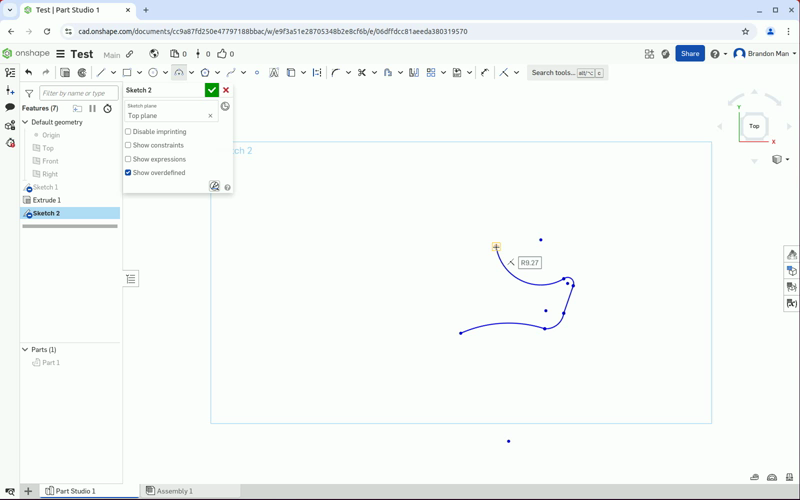
mouse_move(460, 333)
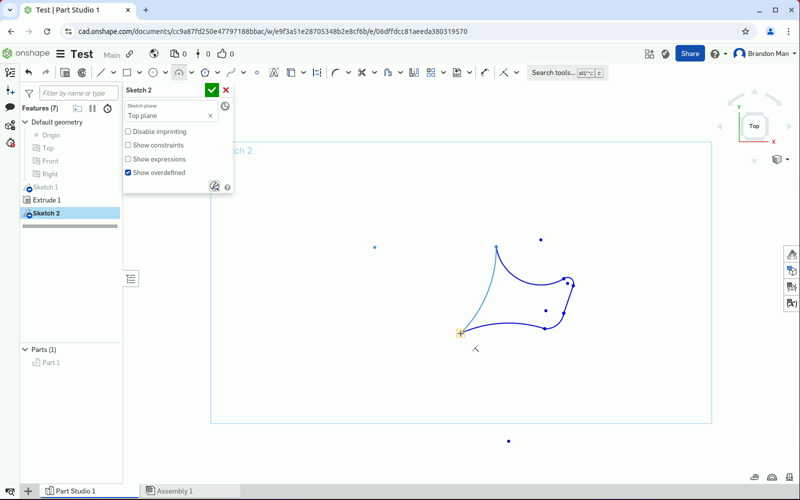
click(460, 333)
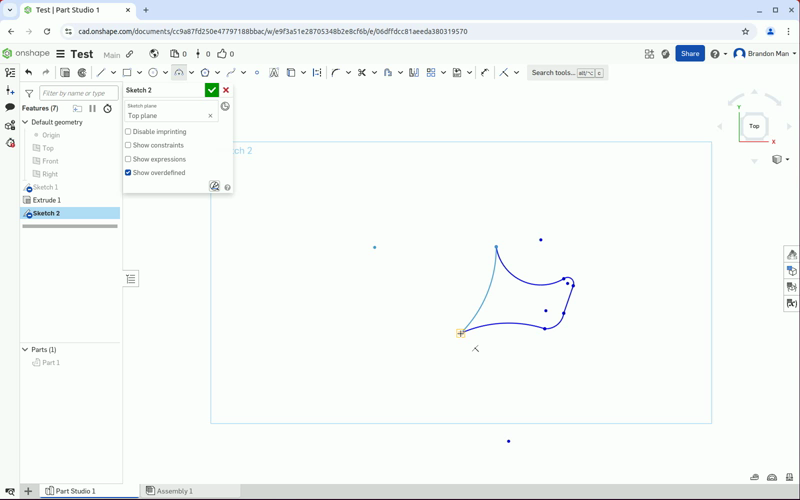
key_down(shift)
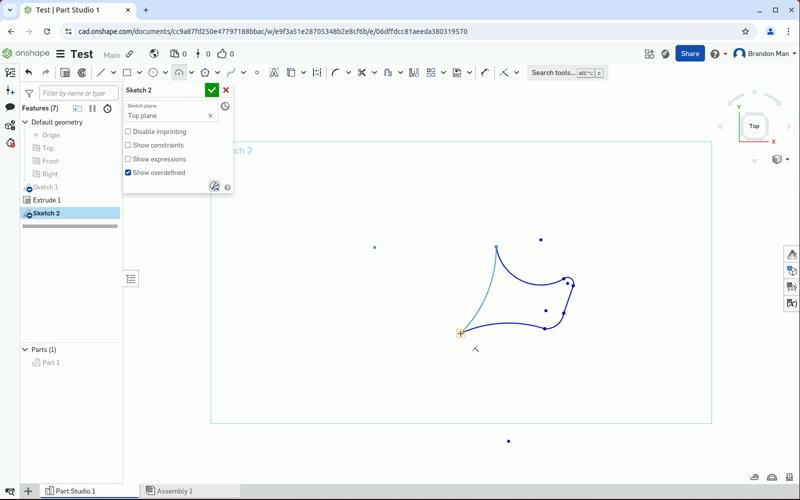
mouse_move(413, 263)
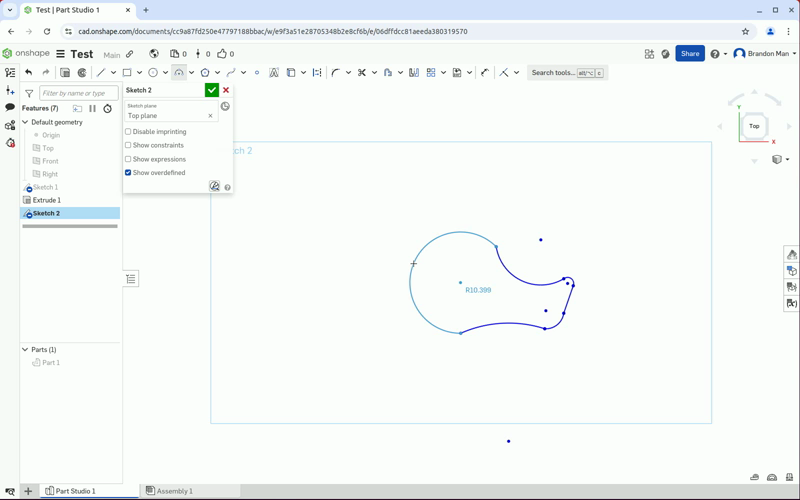
click(413, 263)
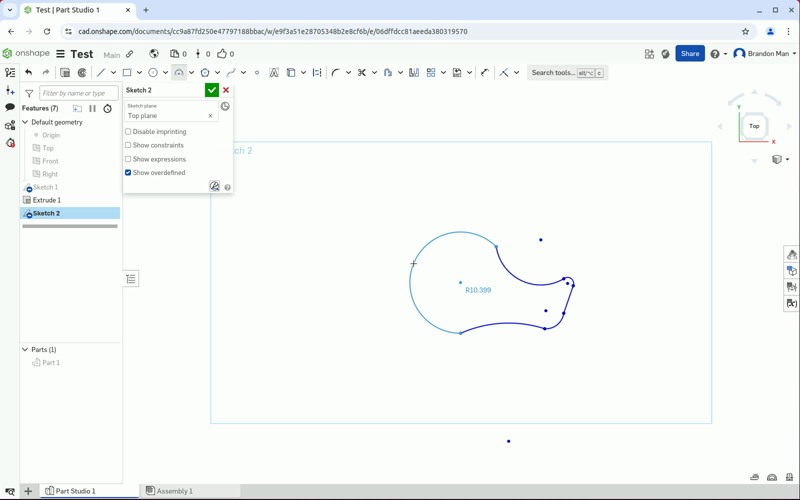
key_up(shift)
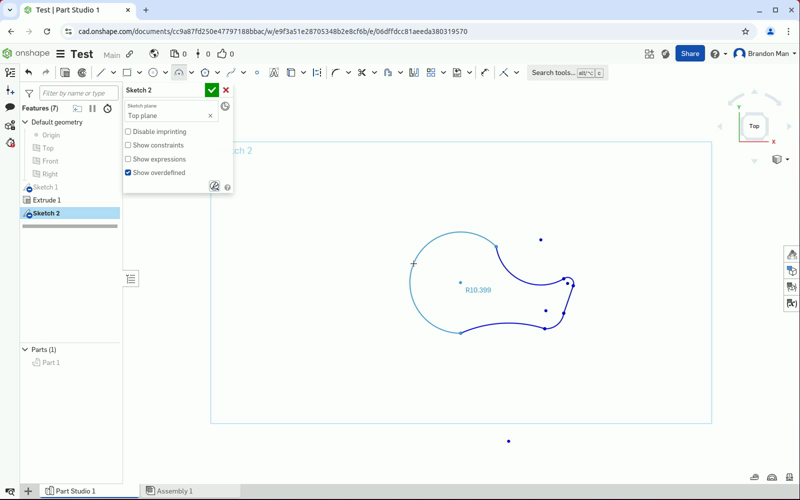
key(esc)
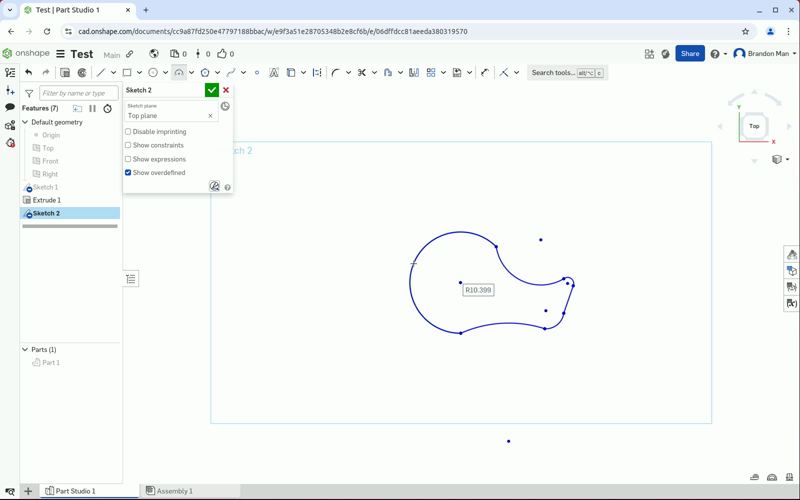
key(c)
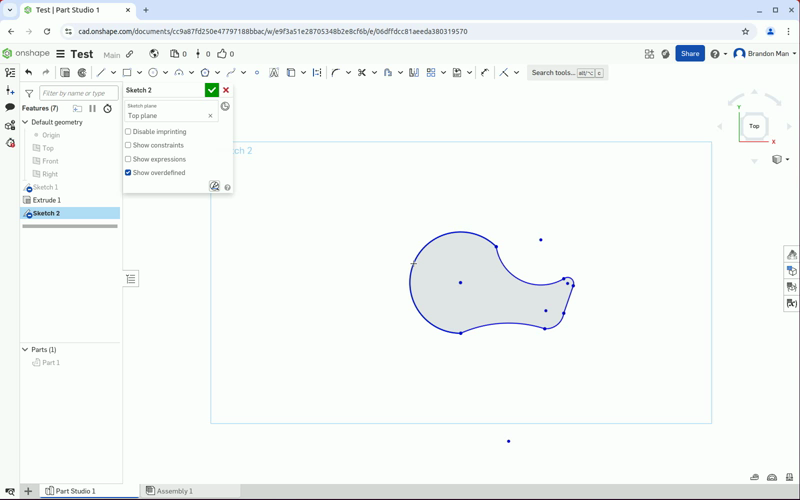
key_down(shift)
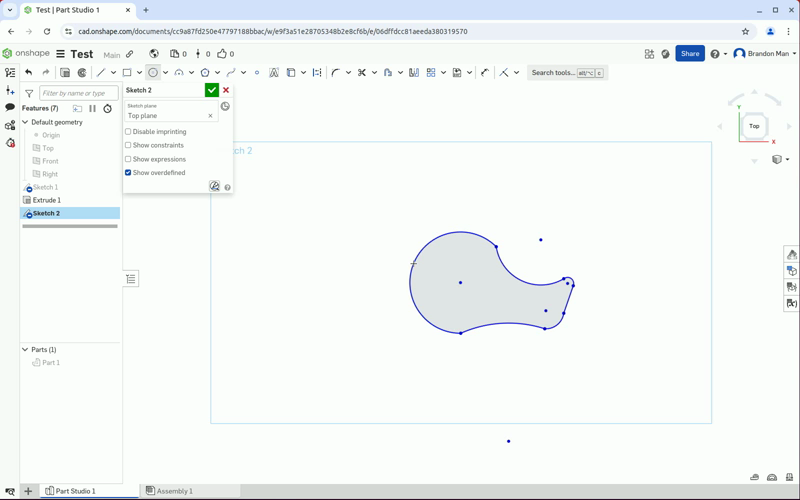
mouse_move(460, 282)
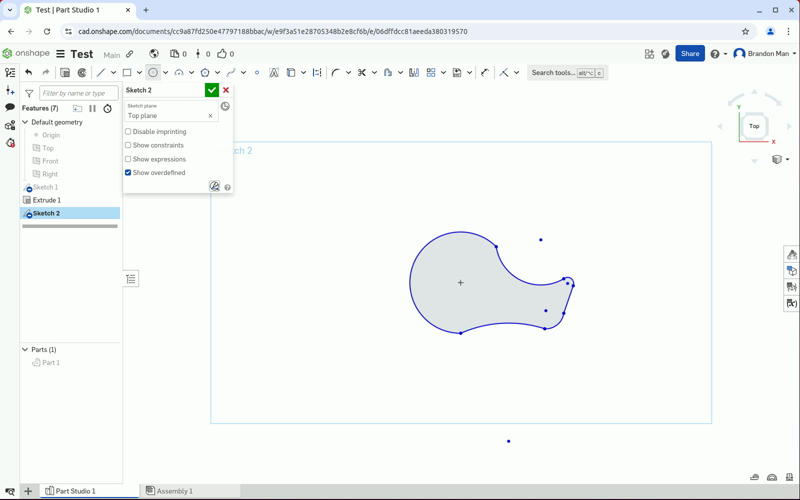
click(460, 282)
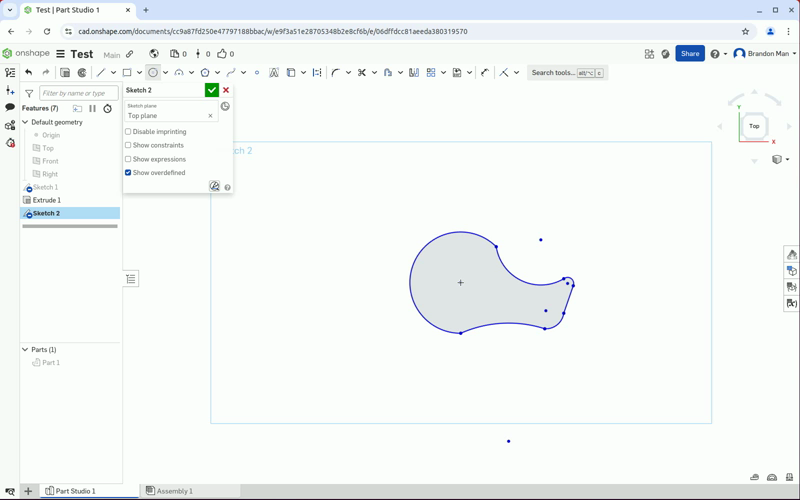
key_up(shift)
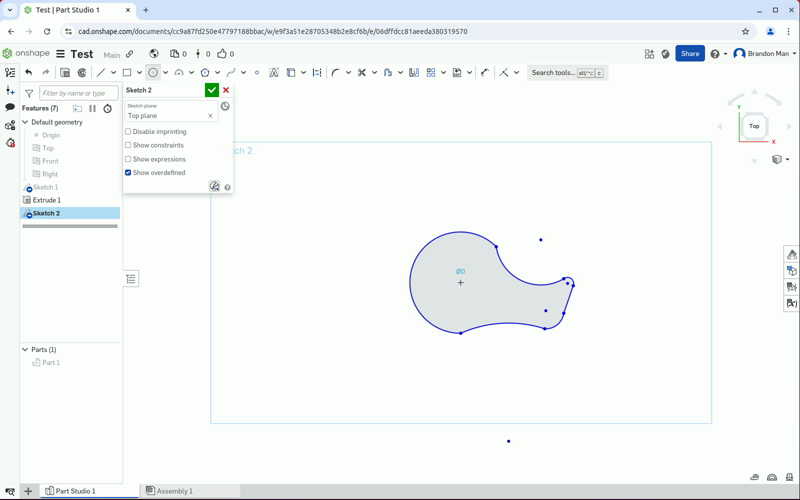
mouse_move(486, 282)
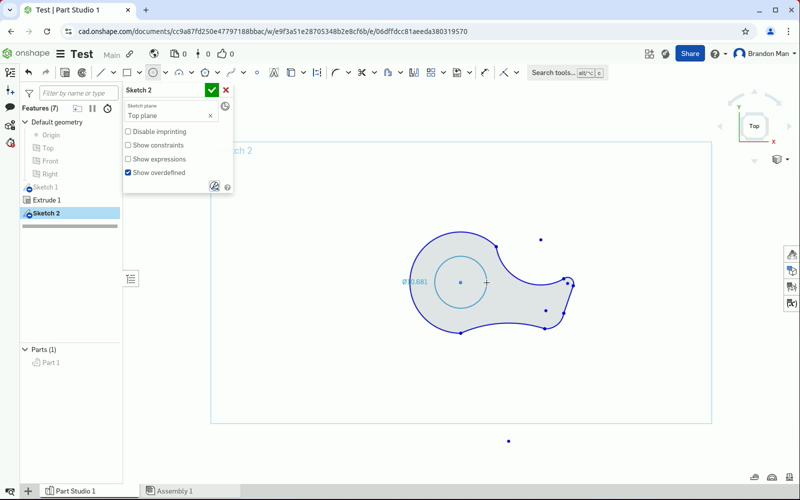
click(486, 282)
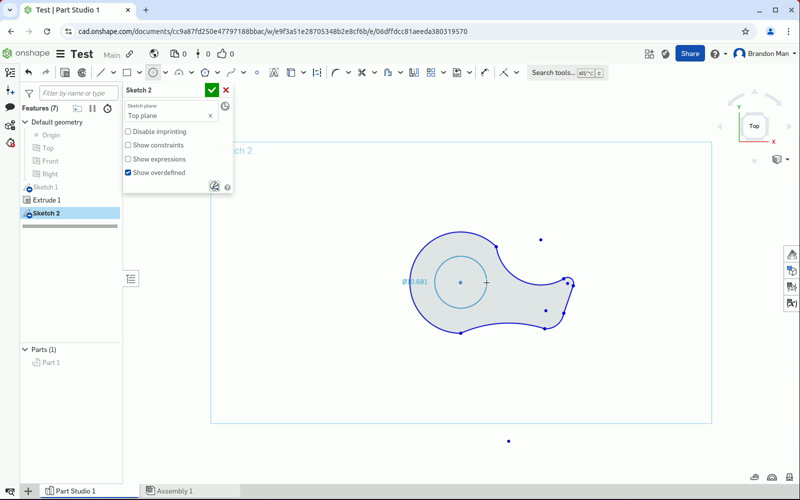
key(esc)
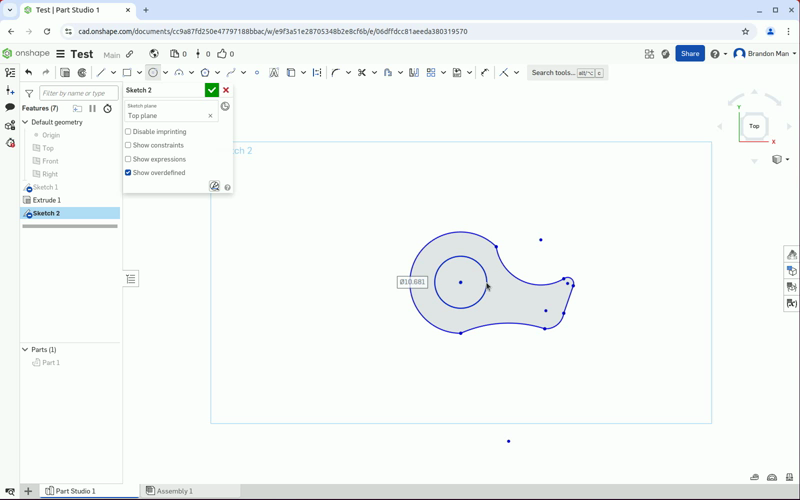
mouse_move(532, 306)
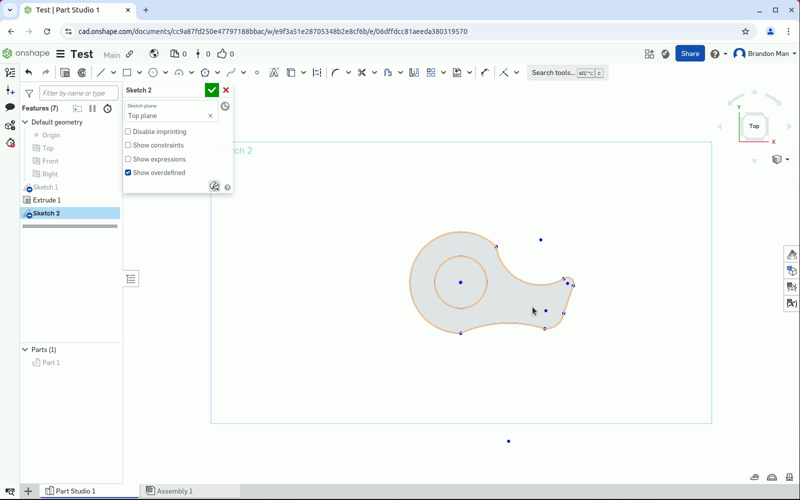
click(532, 306)
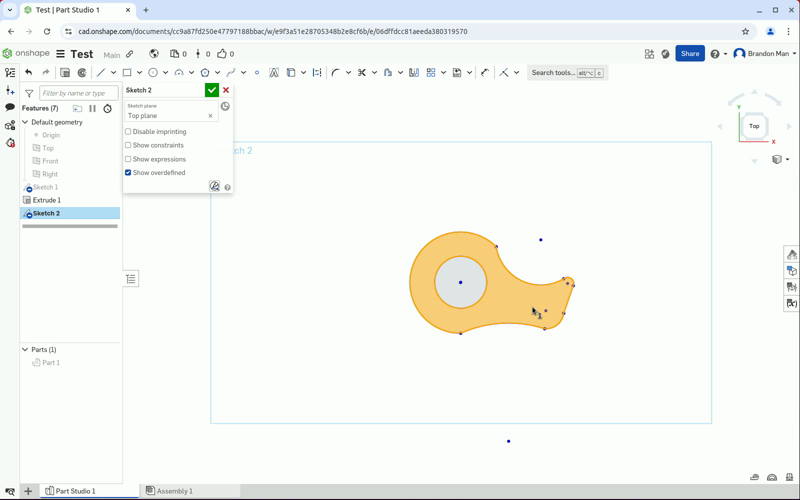
mouse_move(73, 352)
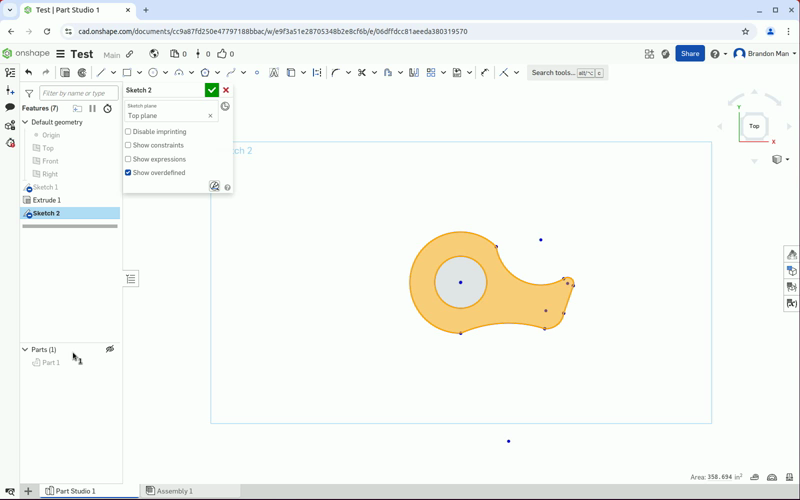
key(shift+y)
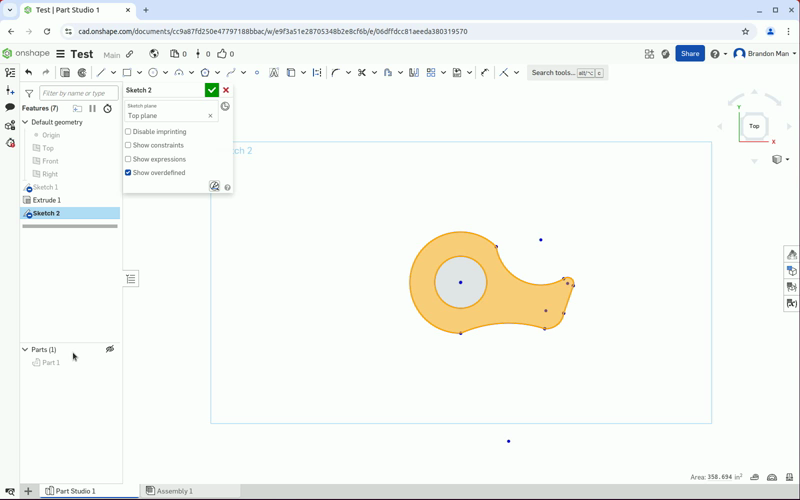
key(shift+e)
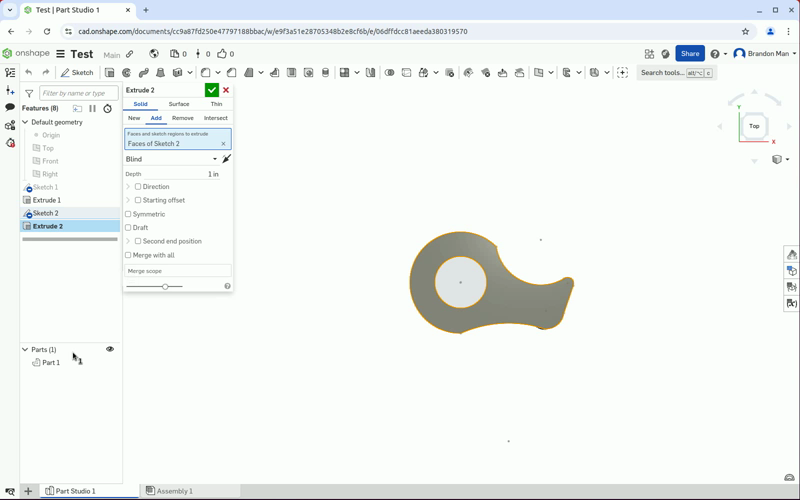
mouse_move(143, 106)
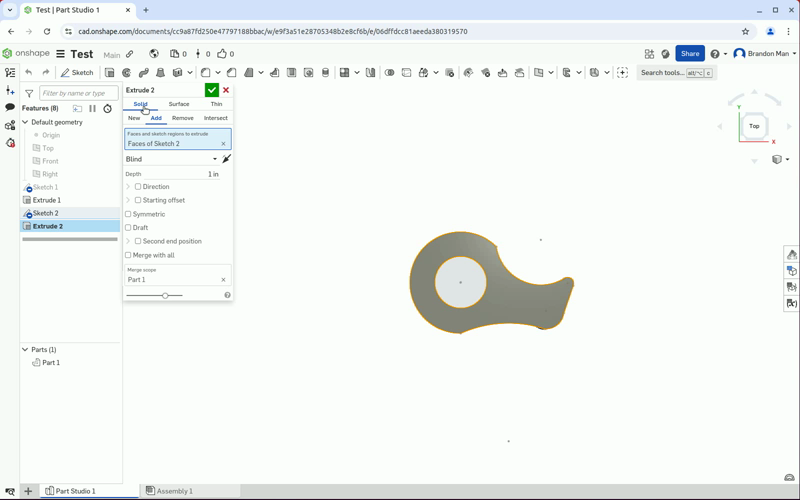
click(143, 106)
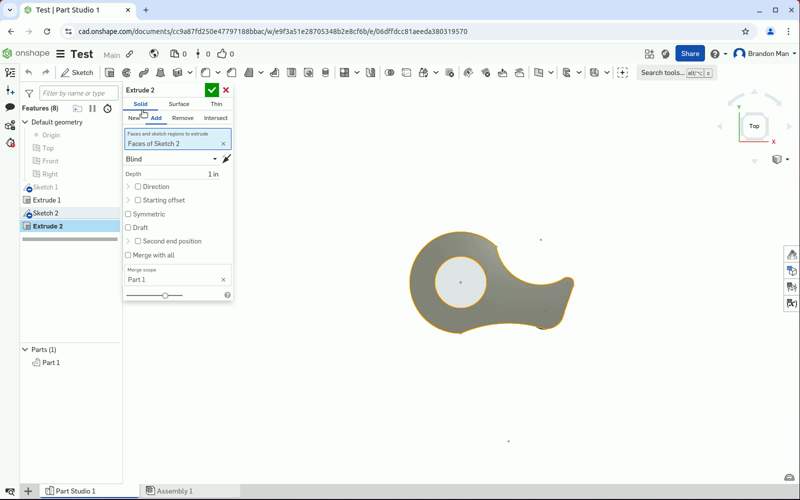
mouse_move(137, 120)
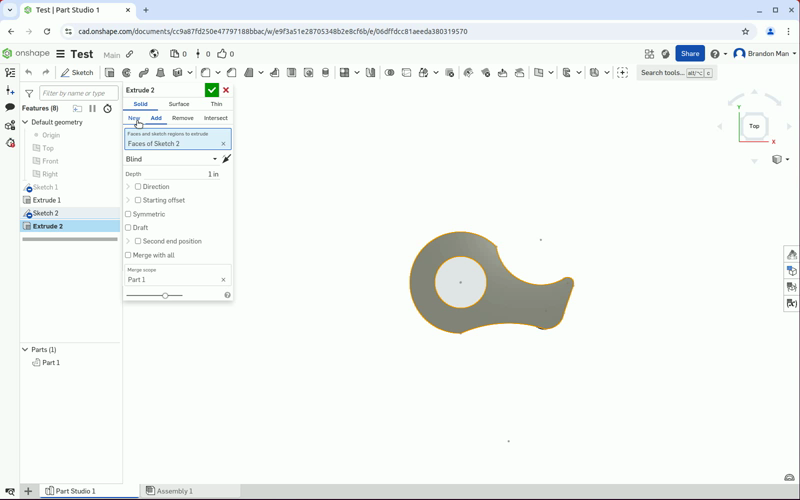
click(137, 120)
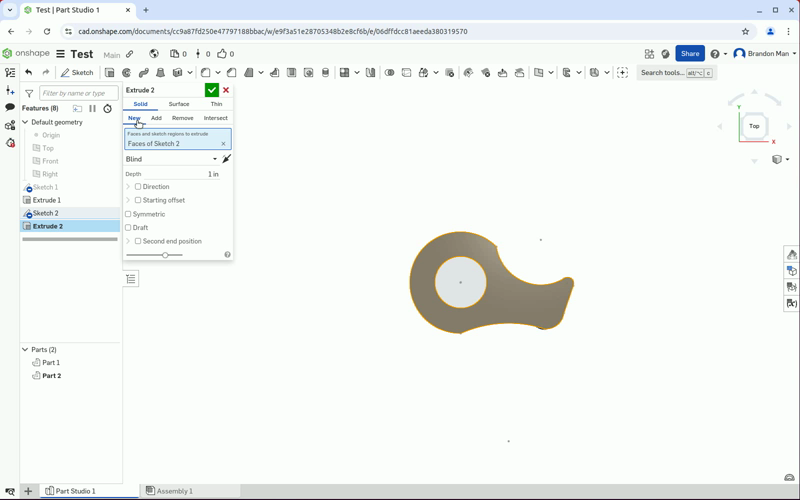
key(tab, 4)
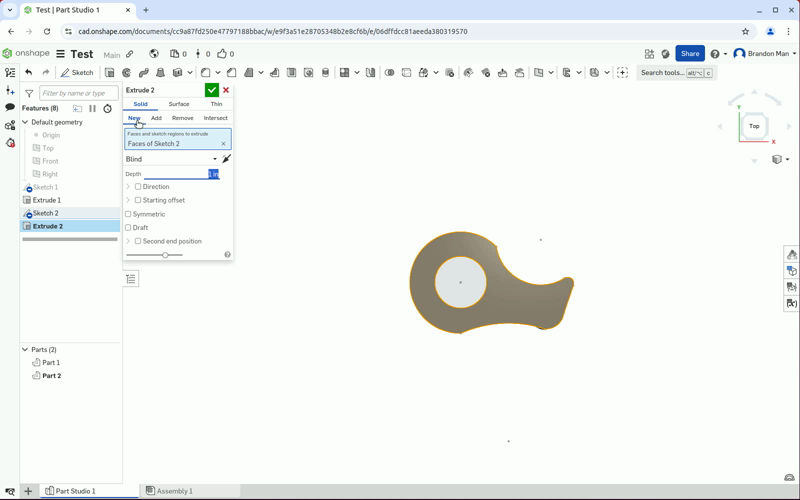
text(6.981)
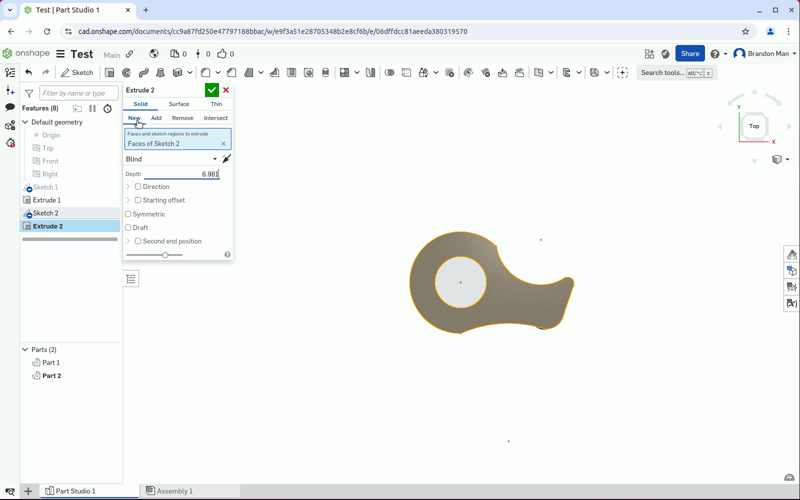
key(enter)
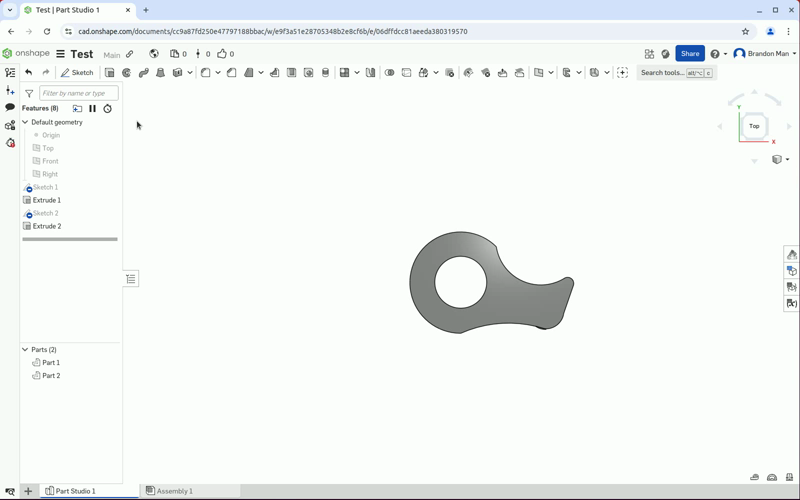
key(shift+h)
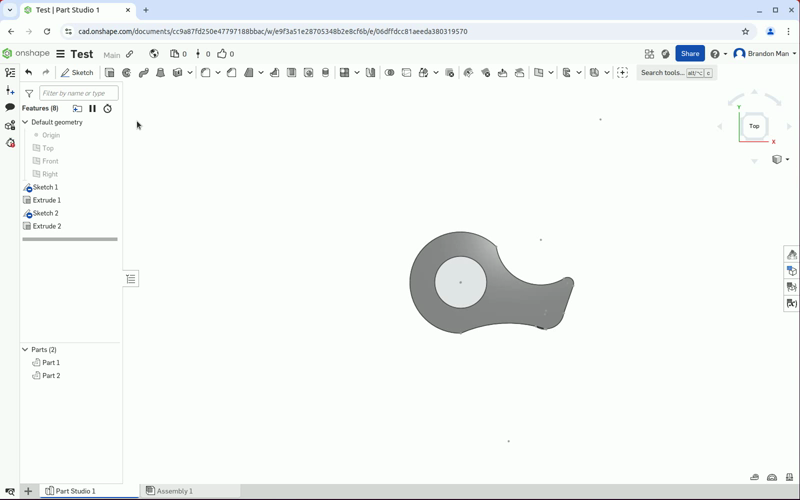
key(shift+h)
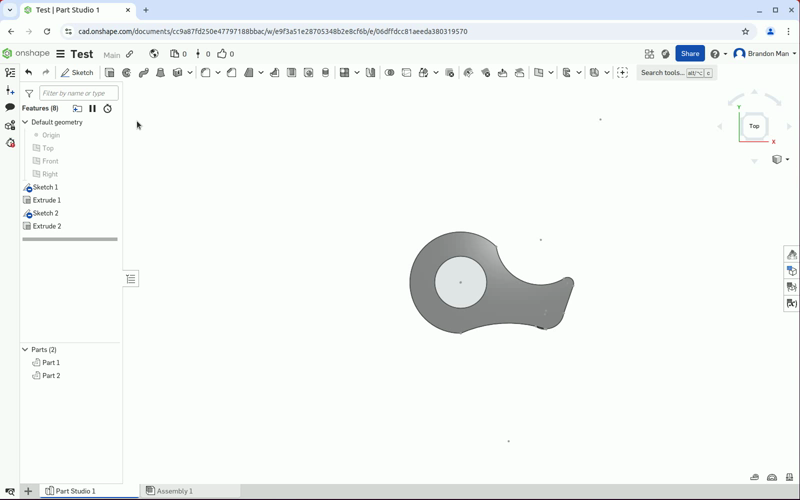
key(shift+7)
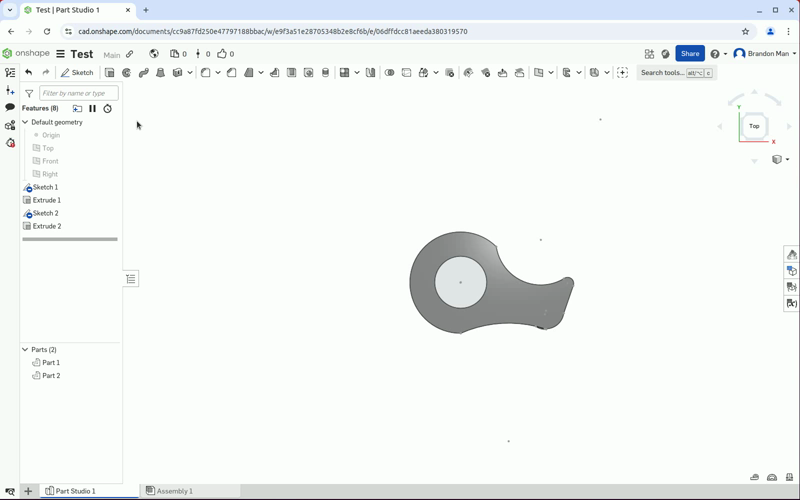
key(up, 3)
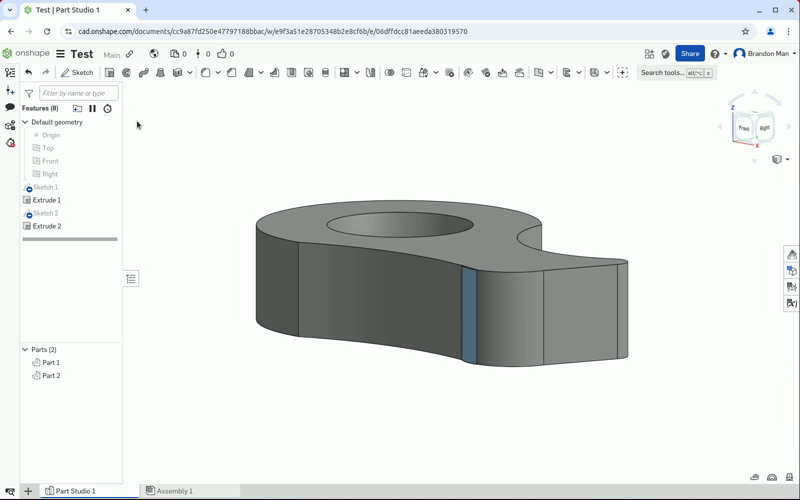
key(left, 3)
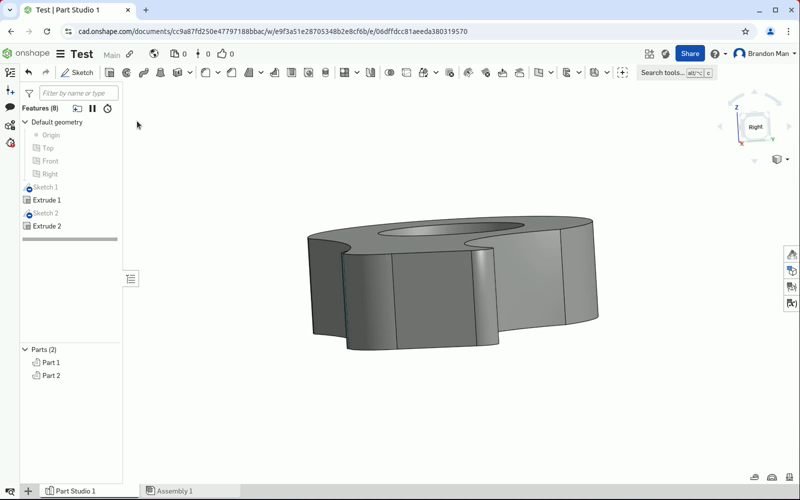
key(right, 3)
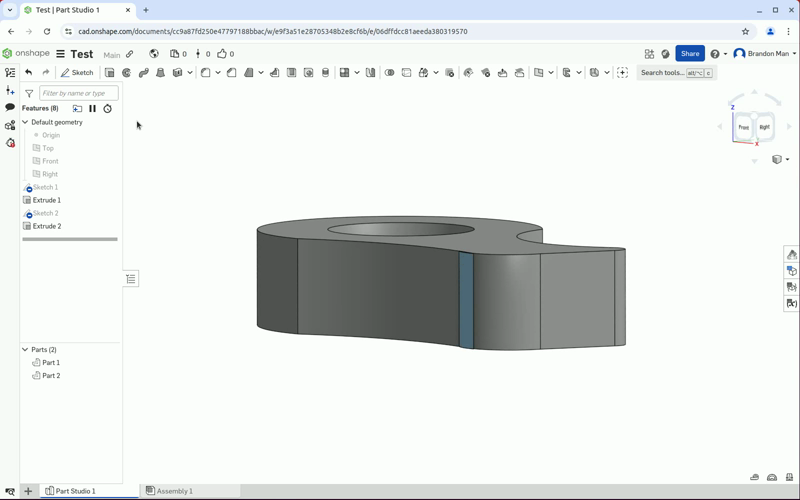
key(down, 3)
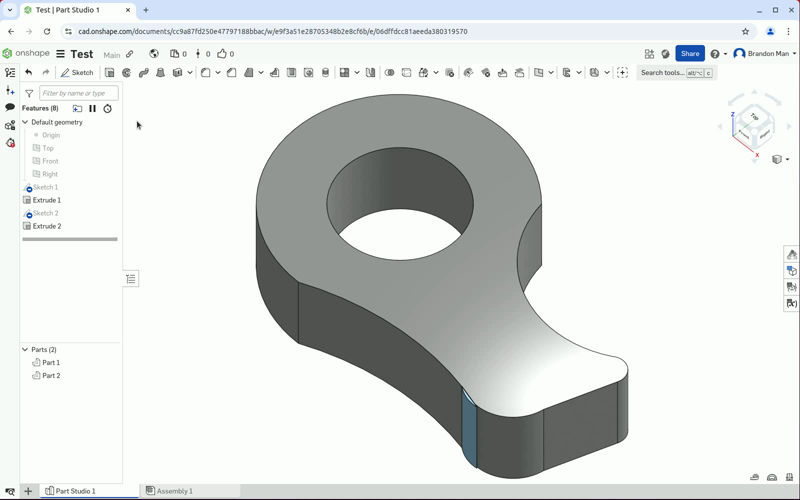
mouse_move(73, 189)
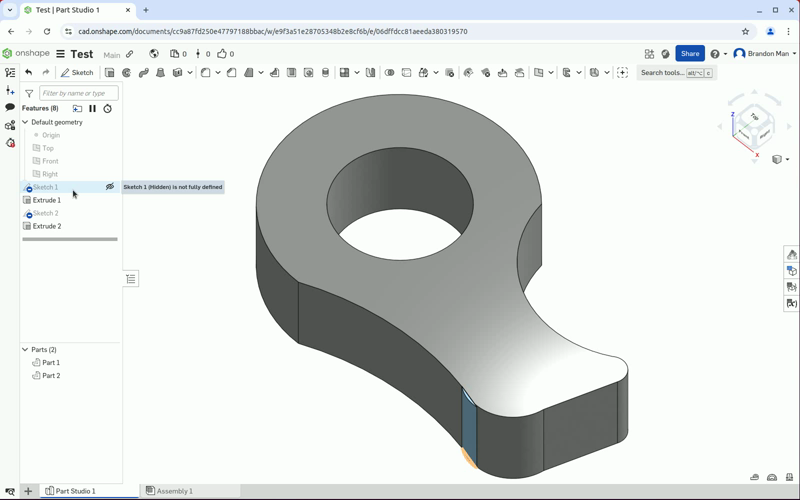
click(73, 189)